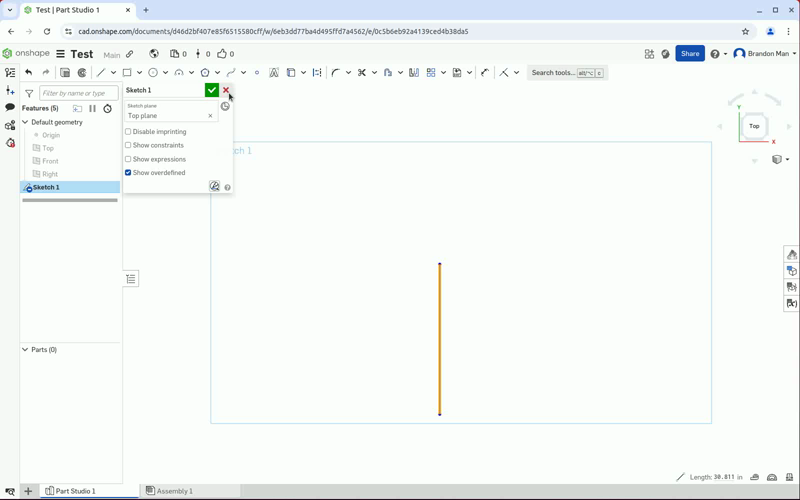
key(shift+h)
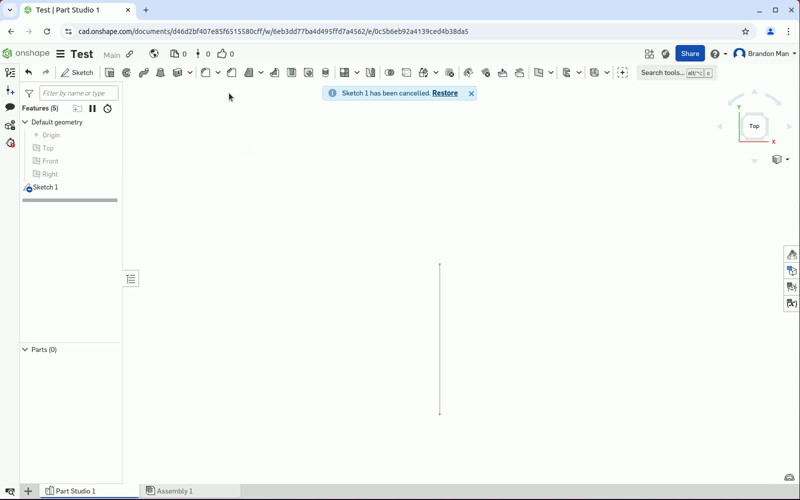
key(shift+s)
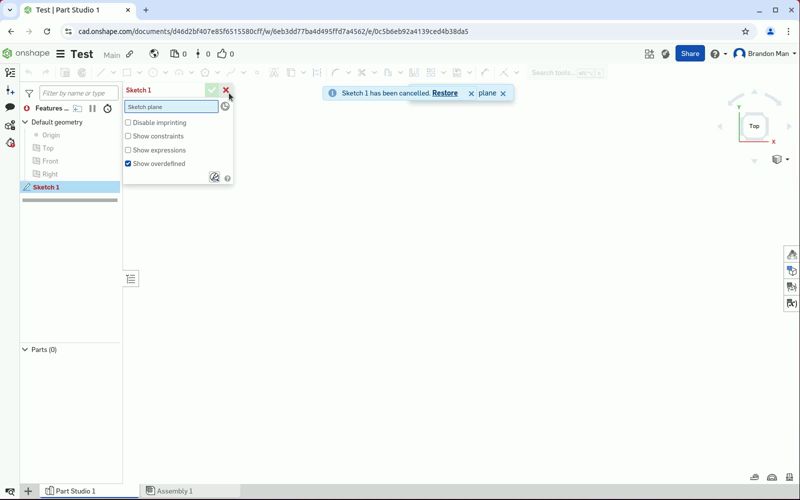
mouse_move(73, 150)
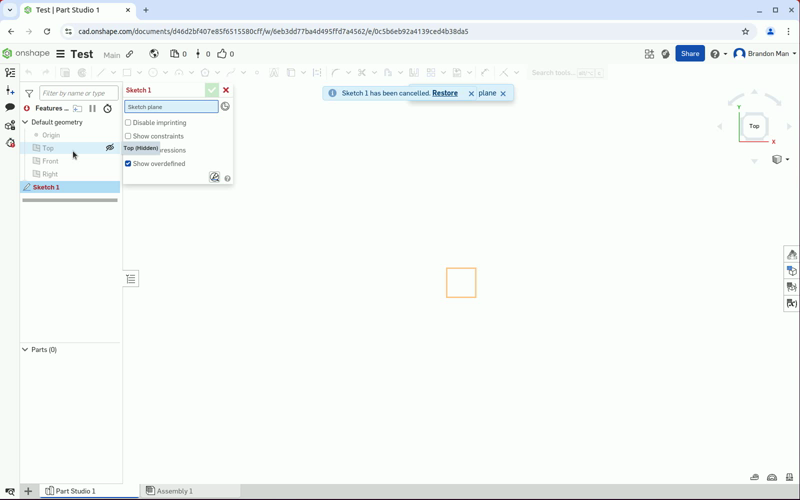
click(73, 150)
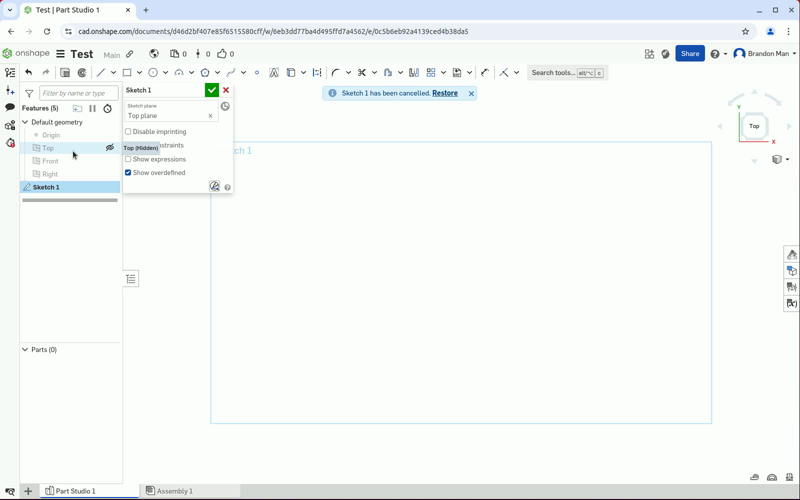
mouse_move(73, 352)
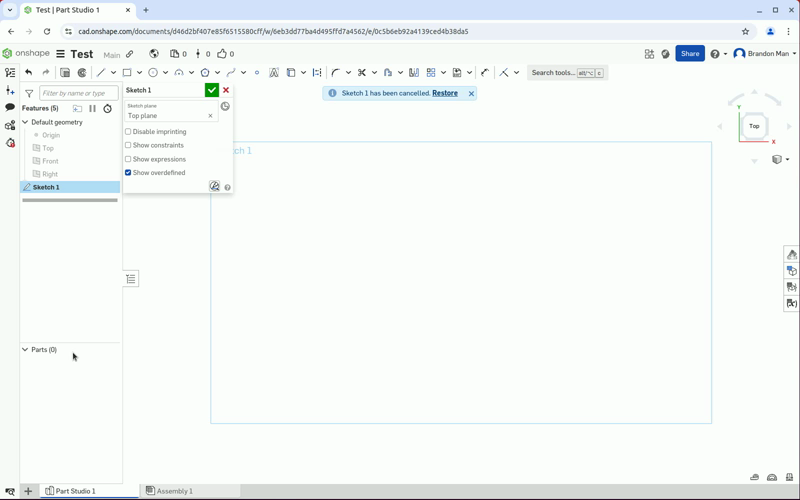
key(y)
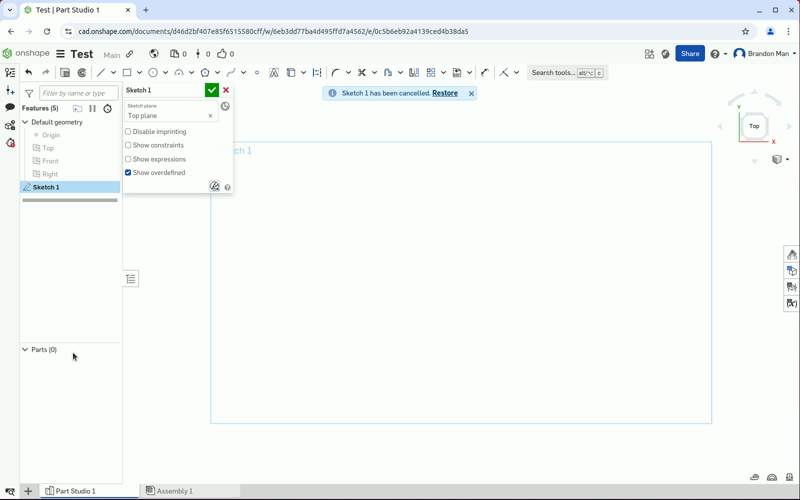
key(c)
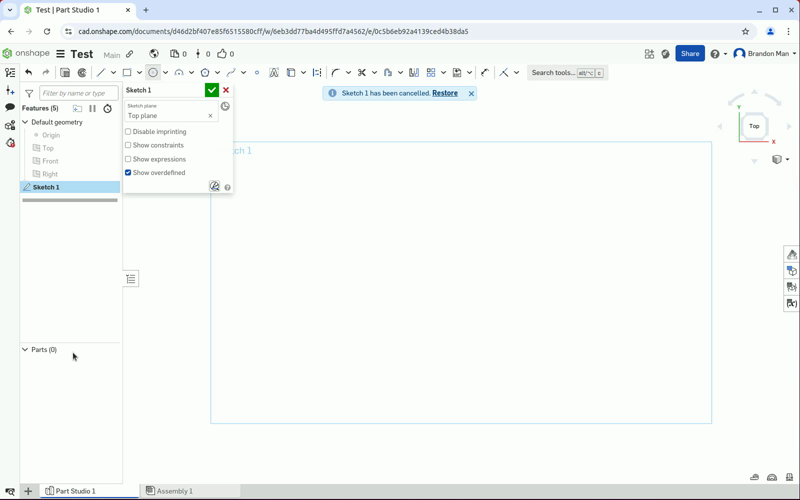
key_down(shift)
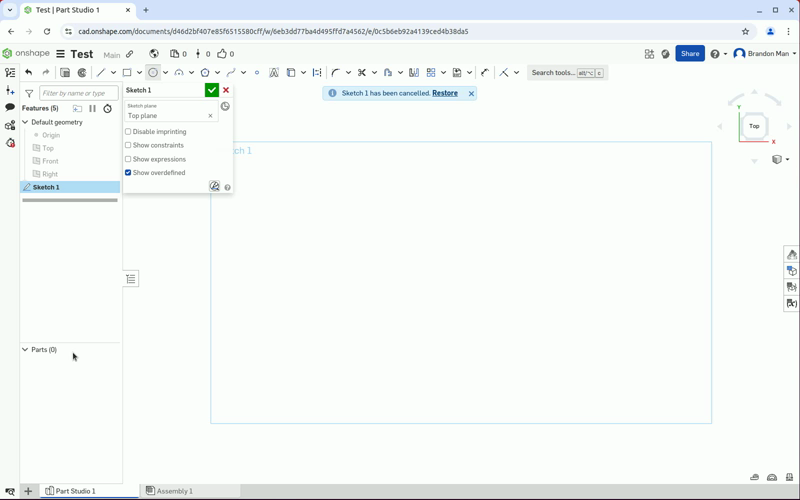
mouse_move(461, 282)
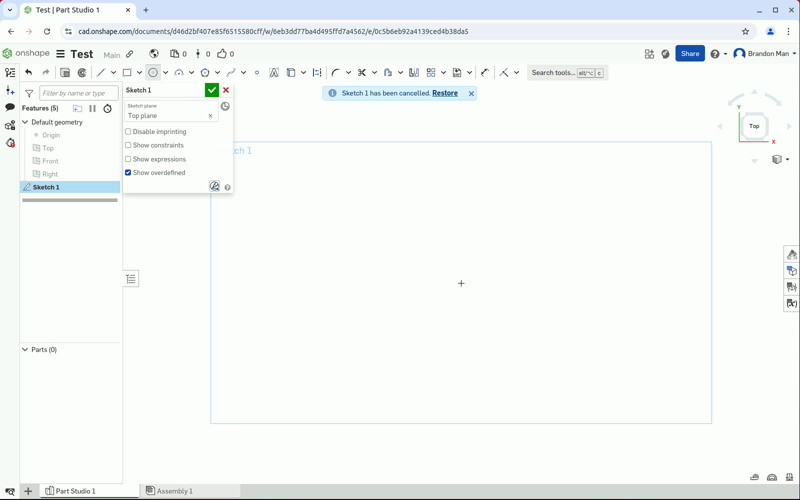
click(461, 282)
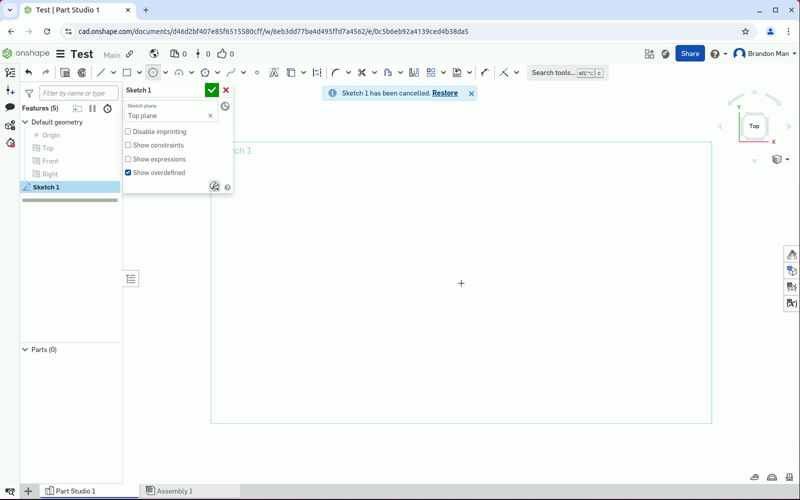
key_up(shift)
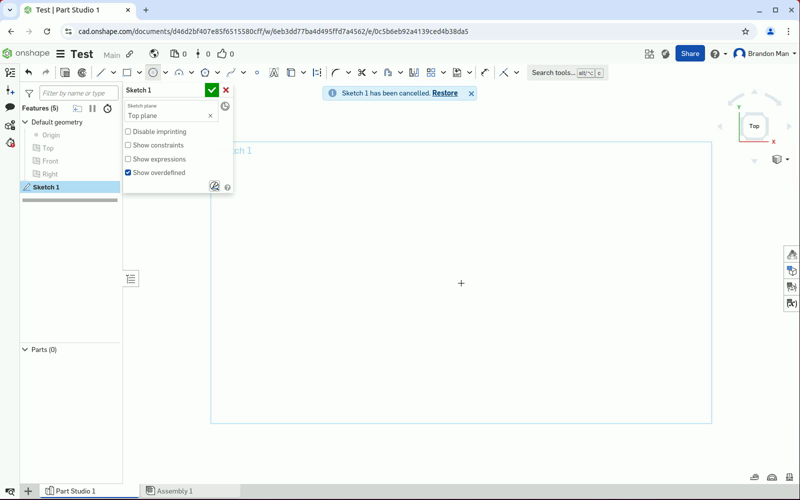
mouse_move(495, 282)
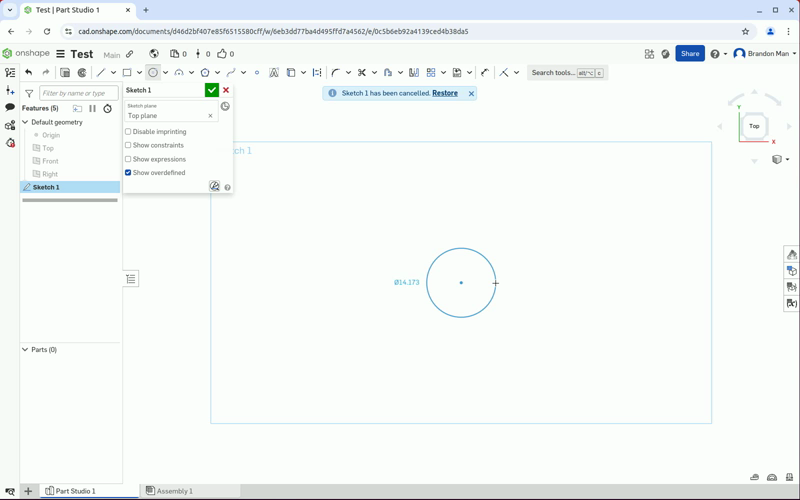
click(495, 282)
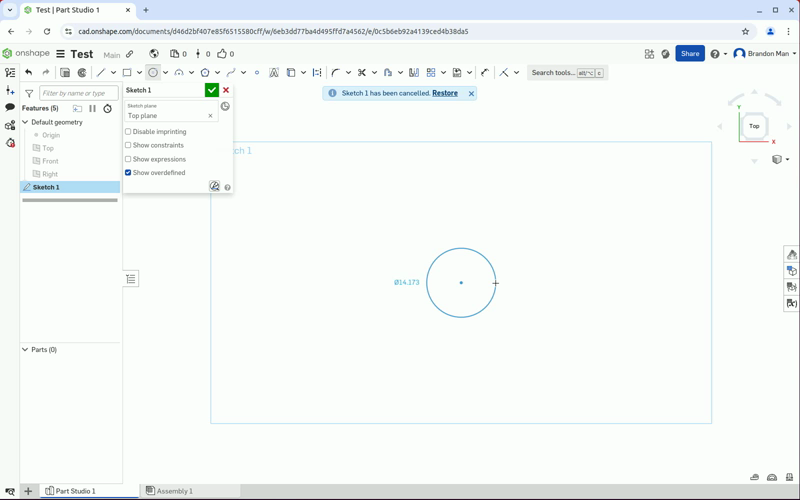
key(esc)
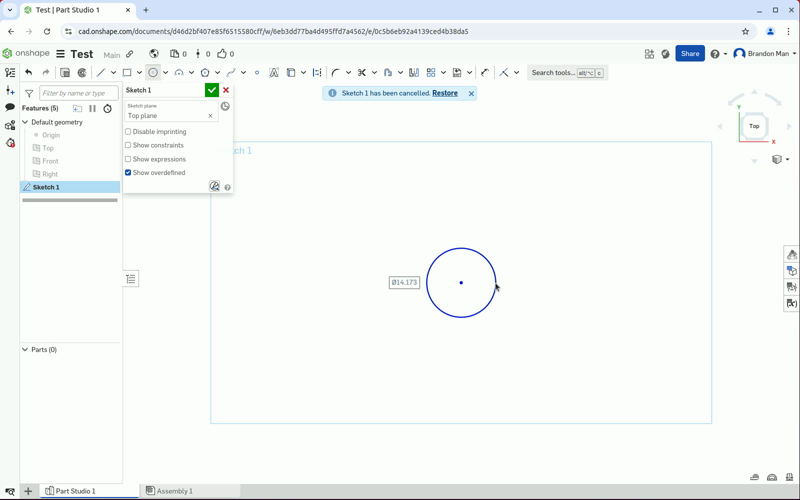
mouse_move(473, 305)
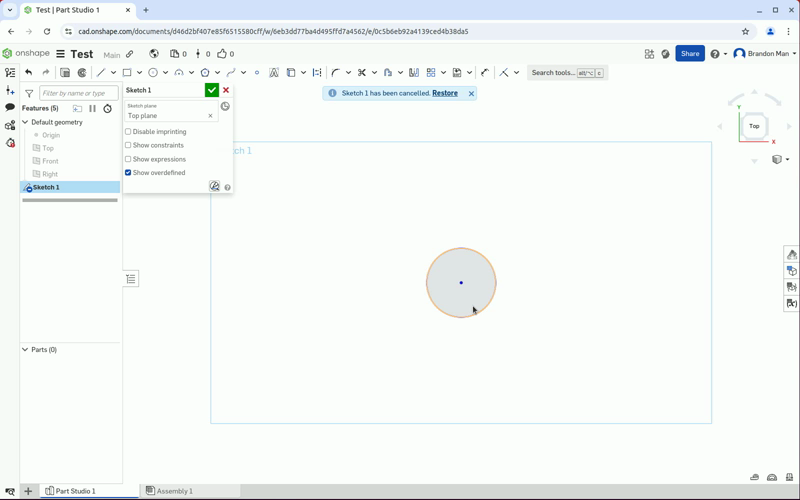
click(473, 305)
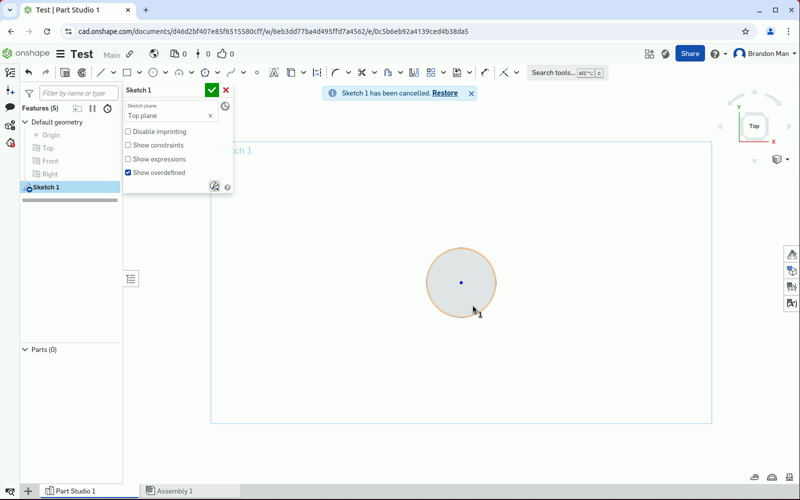
mouse_move(73, 352)
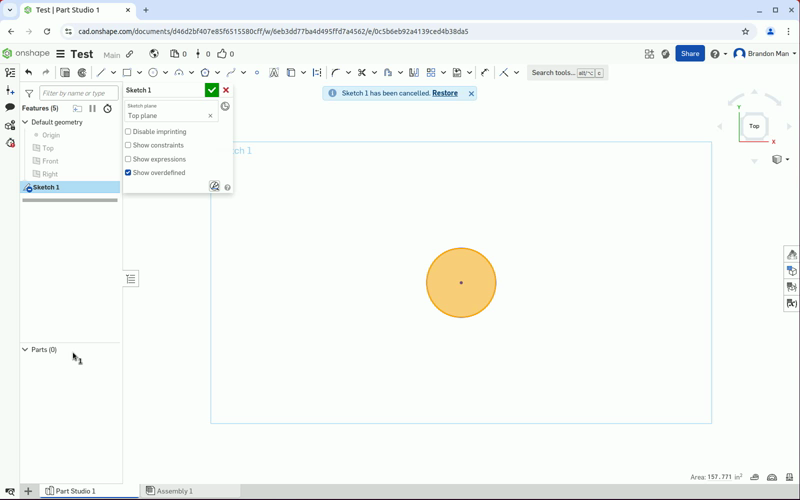
key(shift+y)
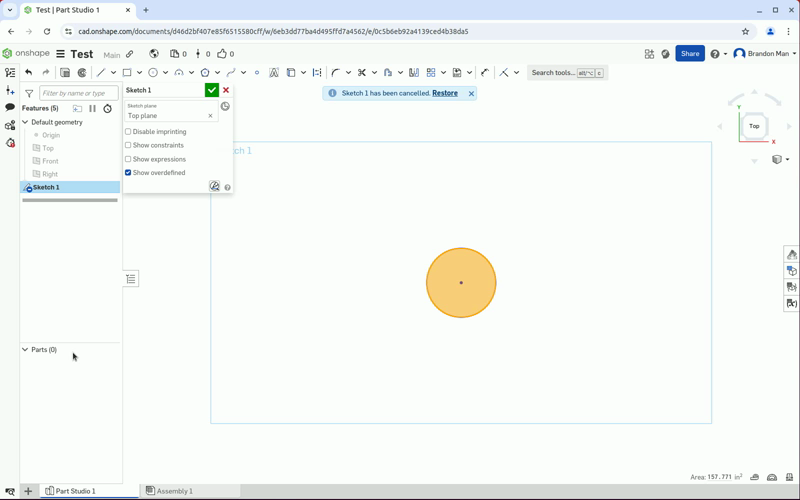
key(shift+e)
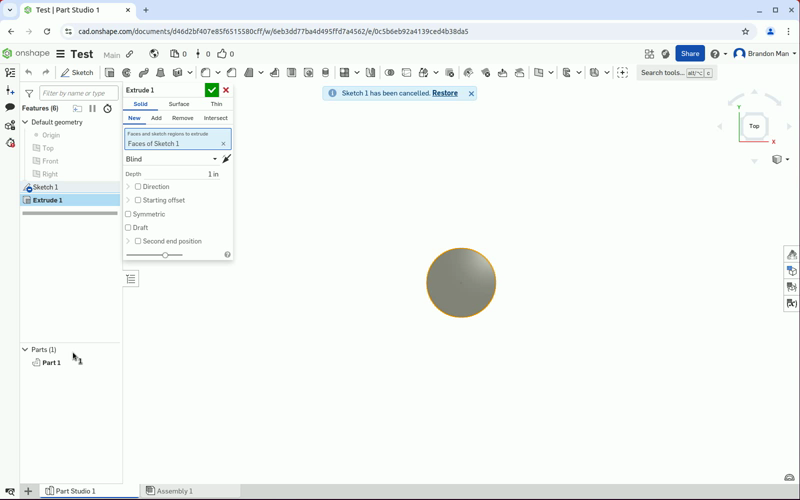
mouse_move(143, 106)
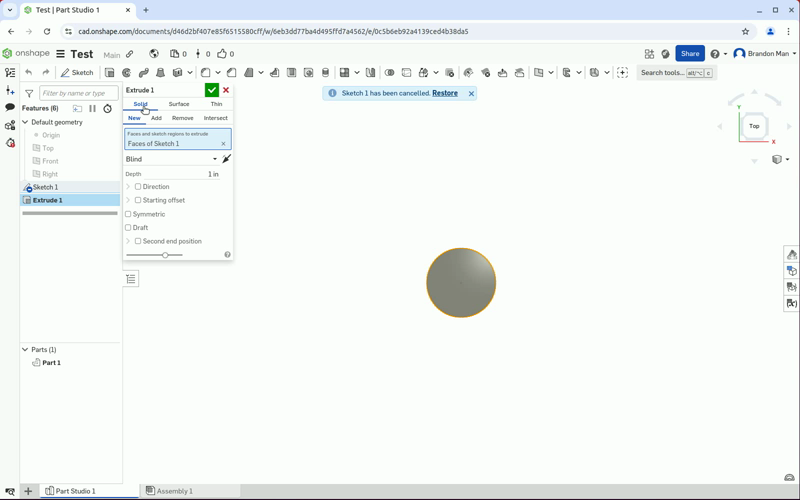
click(143, 106)
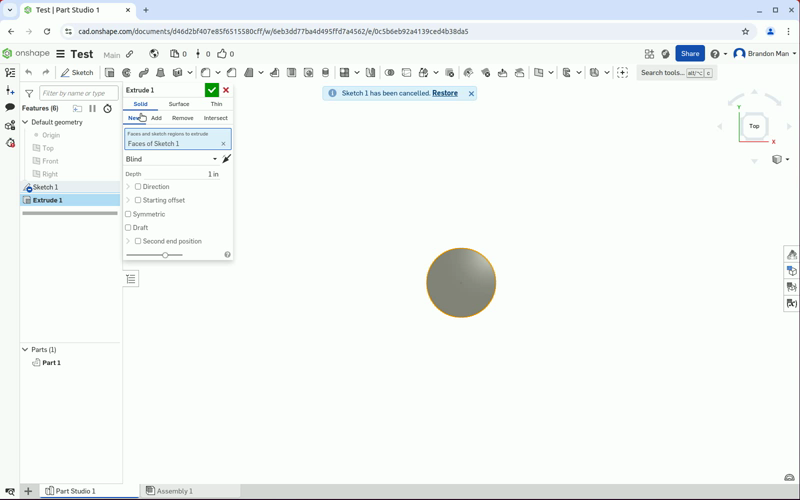
mouse_move(137, 120)
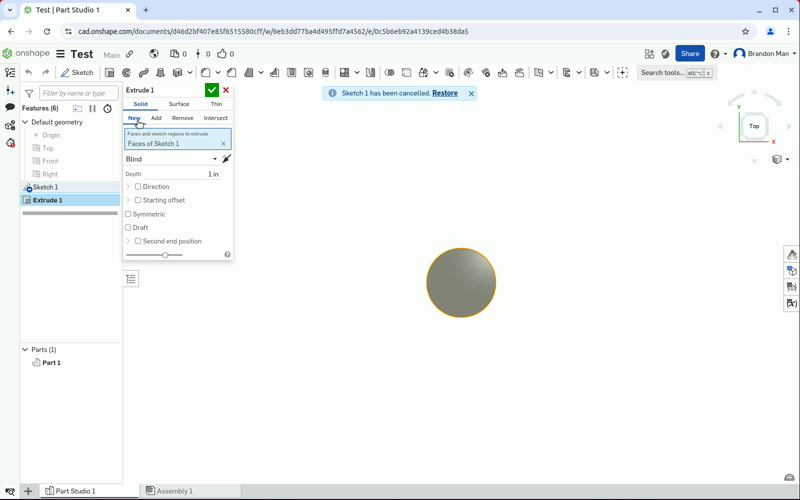
click(137, 120)
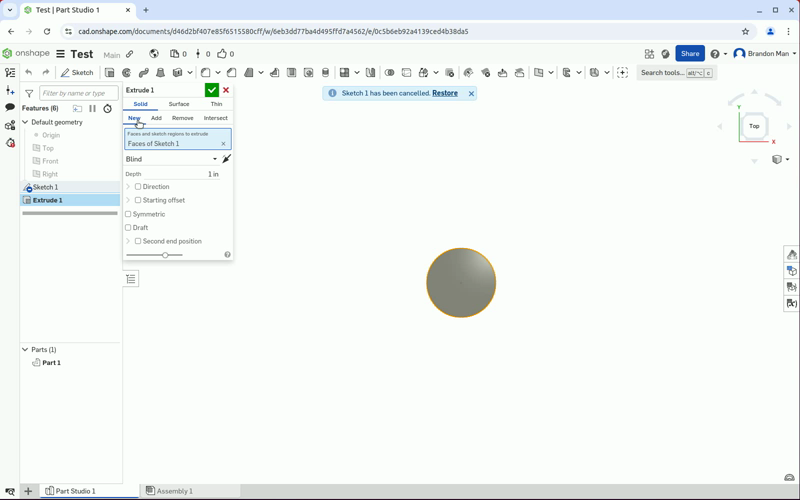
key(tab, 4)
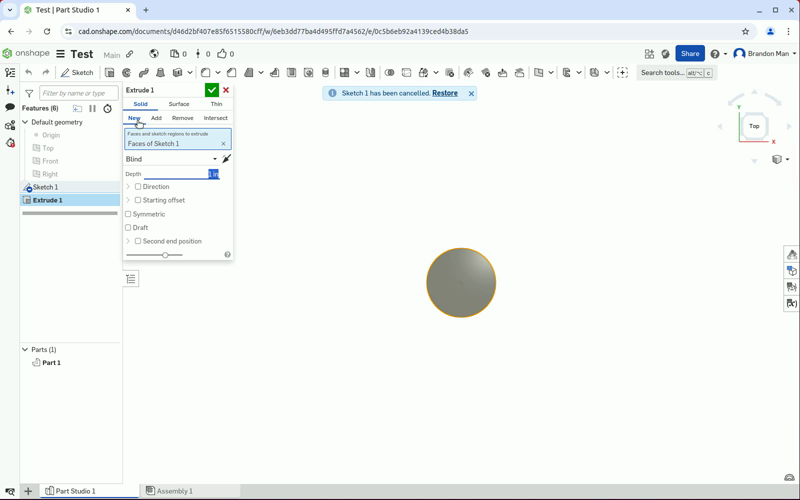
text(23.108)
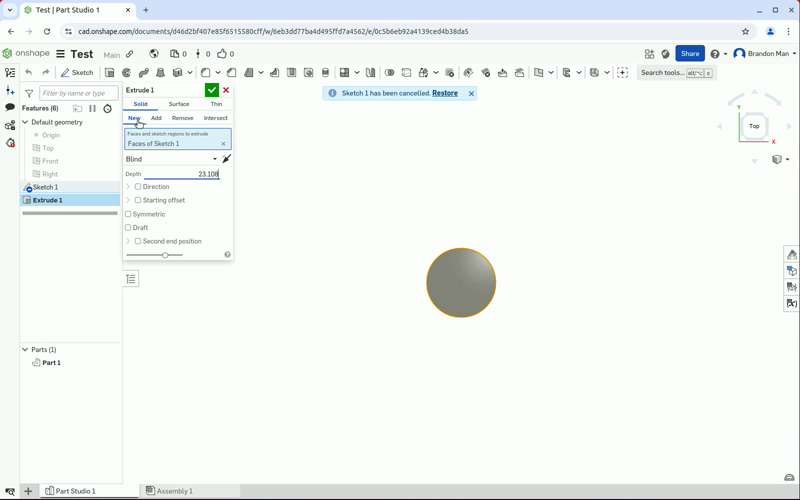
key(enter)
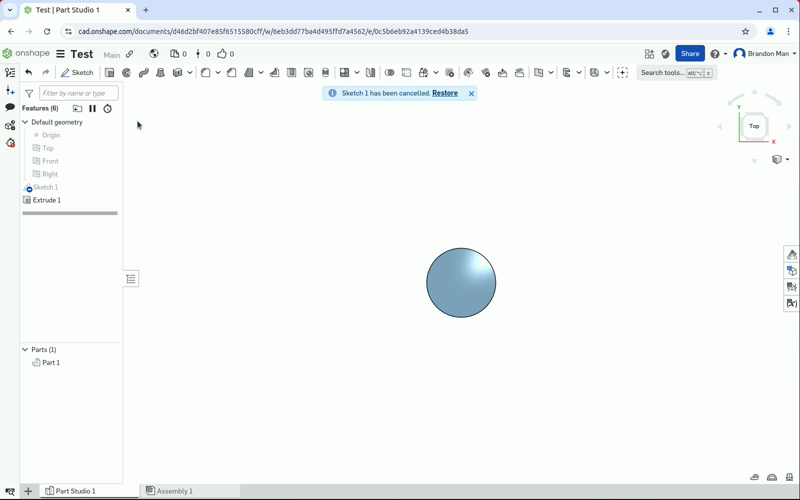
key(shift+h)
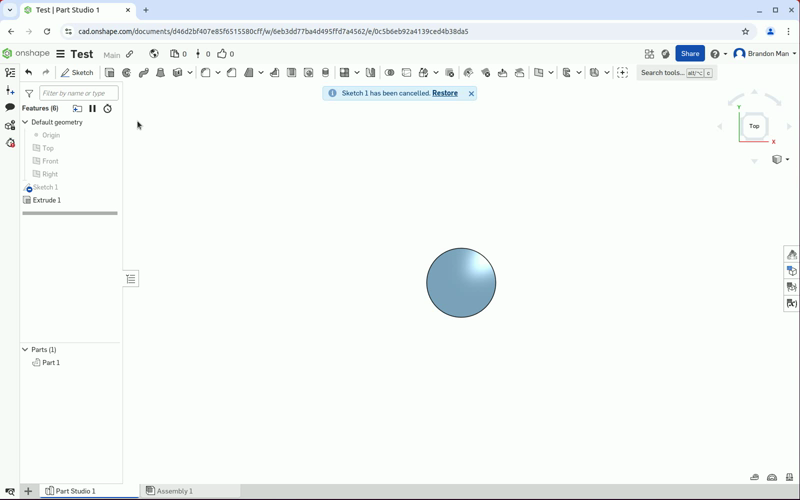
key(shift+h)
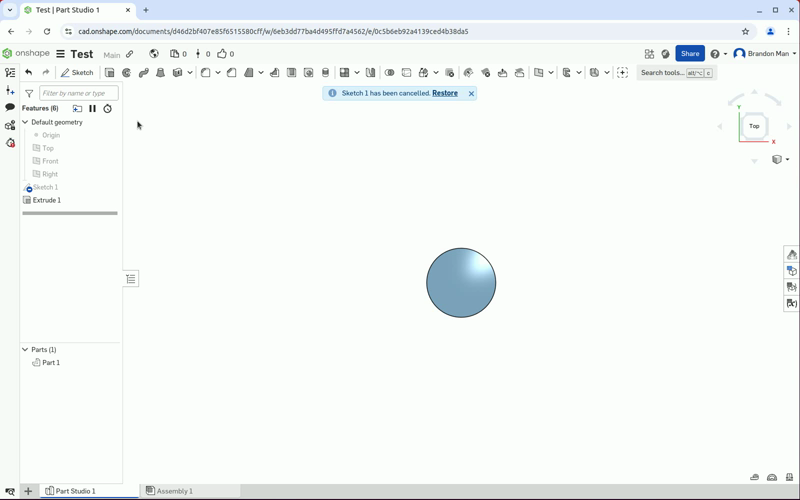
mouse_move(73, 189)
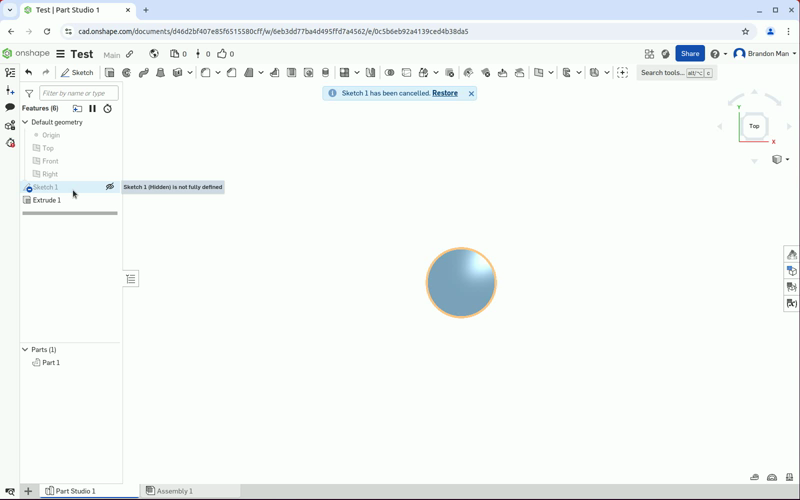
click(73, 189)
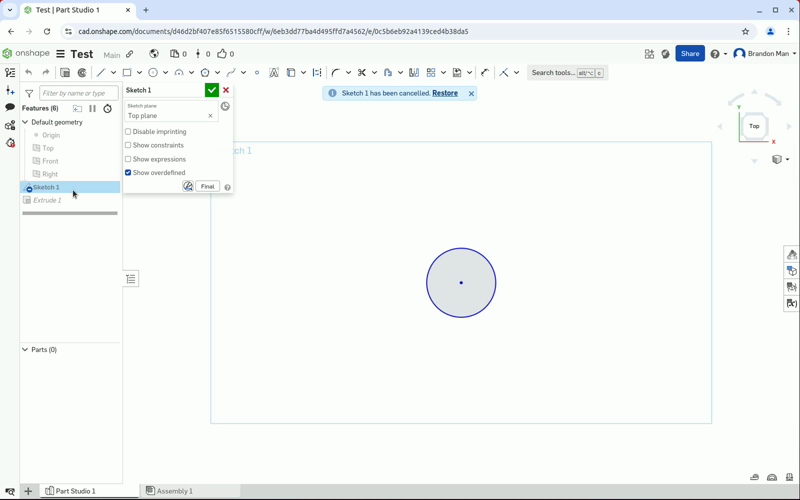
mouse_move(229, 92)
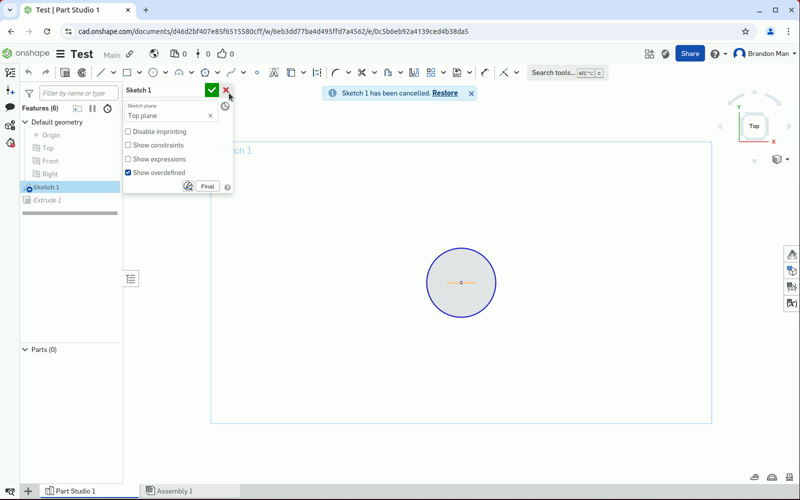
click(229, 92)
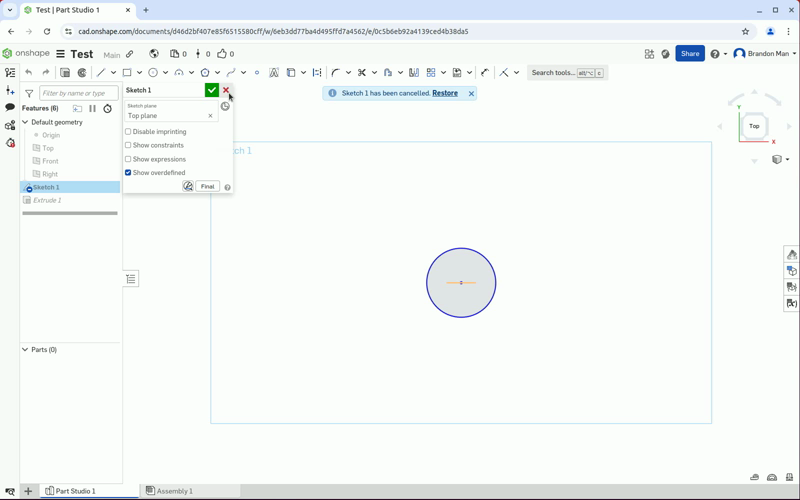
key(shift+s)
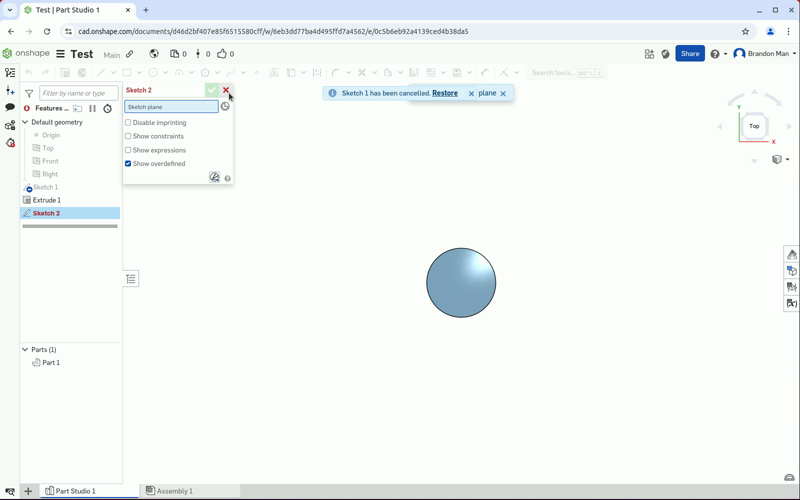
mouse_move(73, 150)
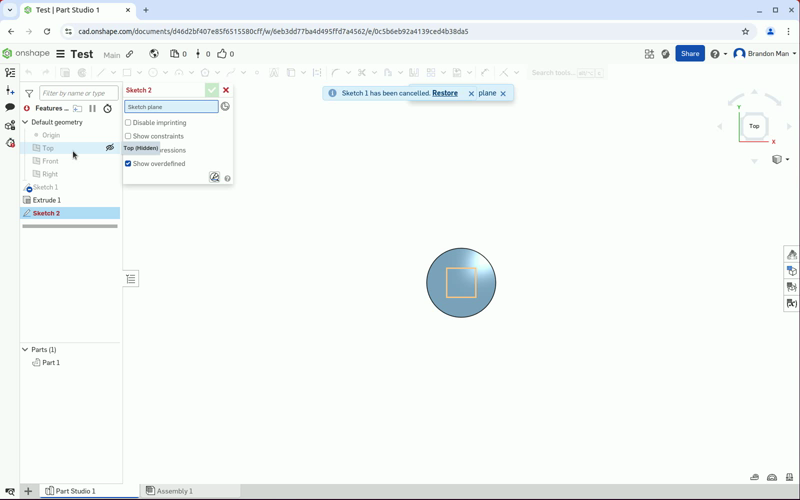
click(73, 150)
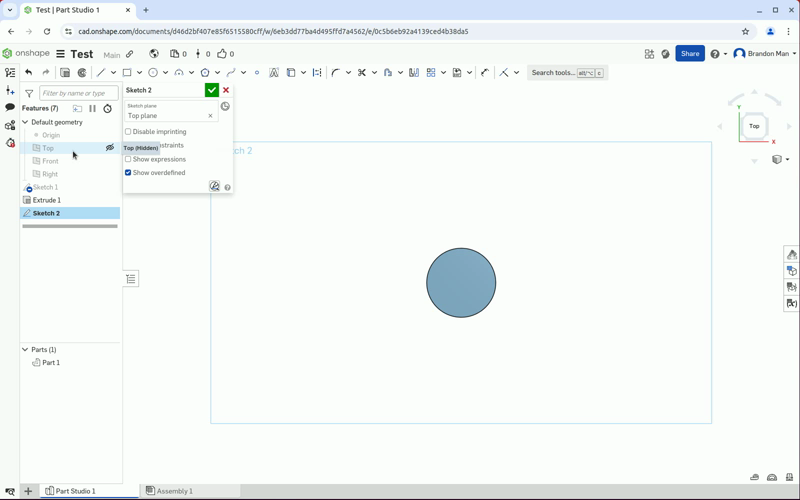
mouse_move(73, 352)
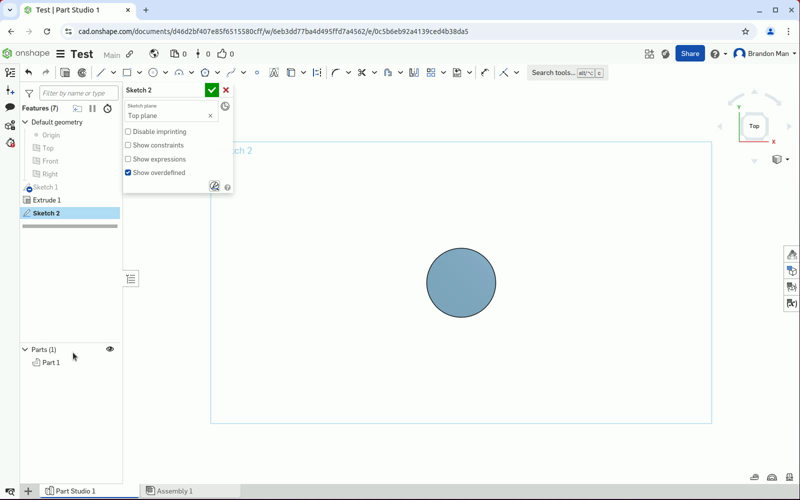
key(y)
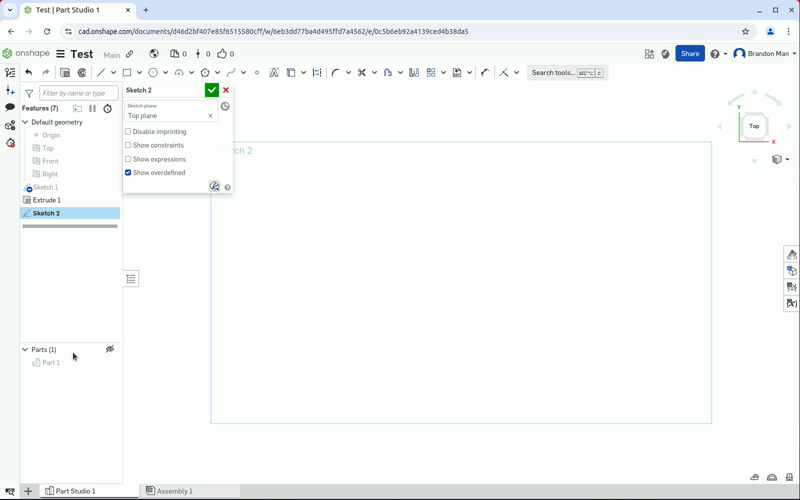
key(l)
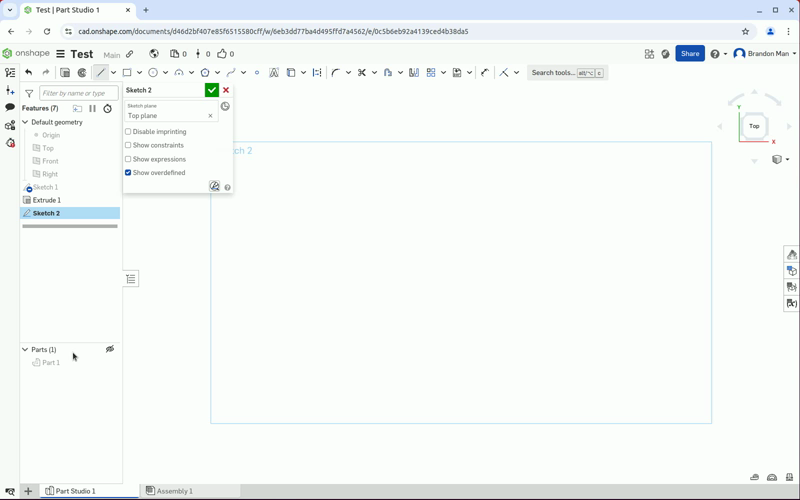
key_down(shift)
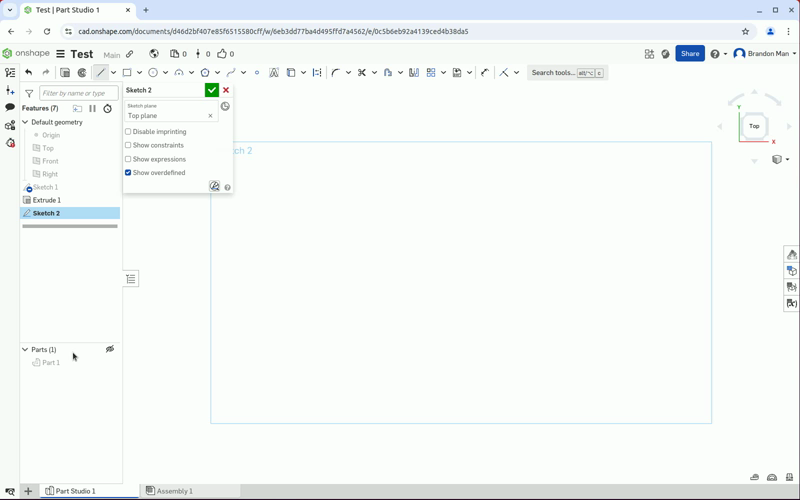
mouse_move(401, 282)
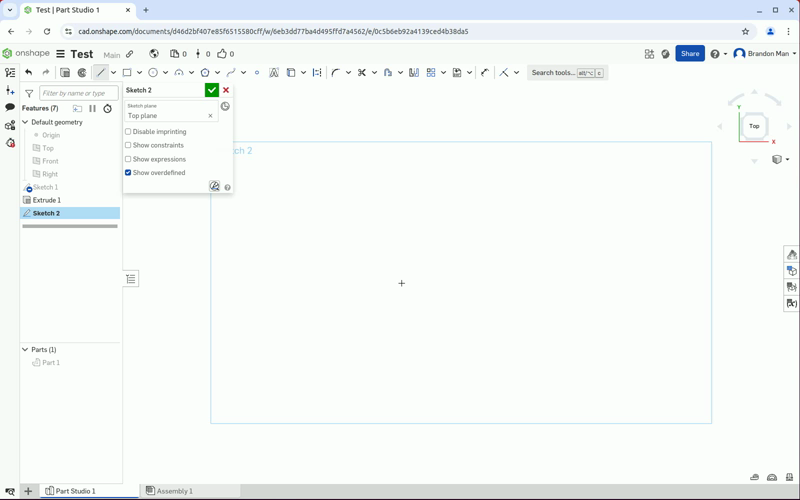
click(401, 282)
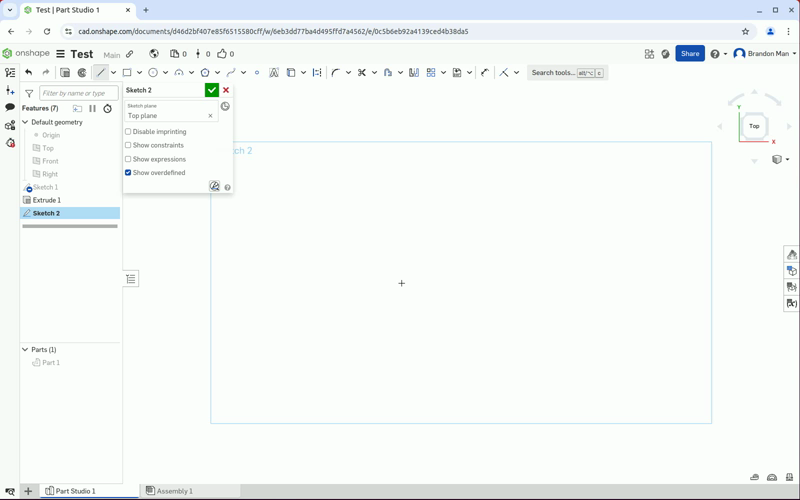
key_up(shift)
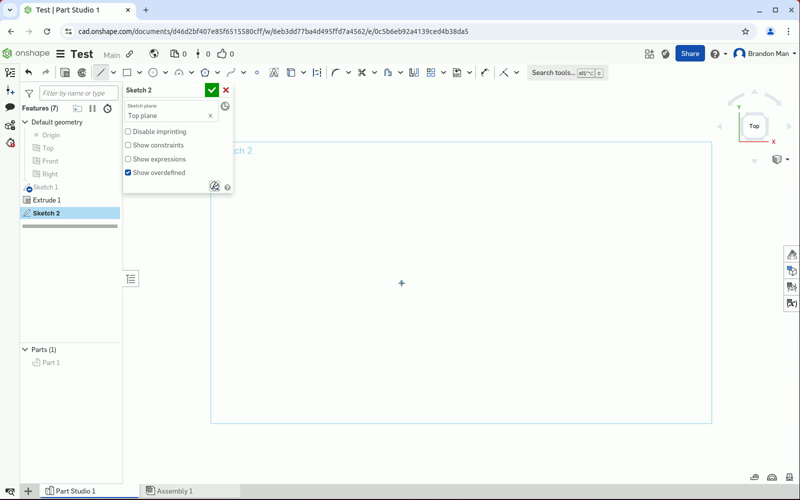
key_down(shift)
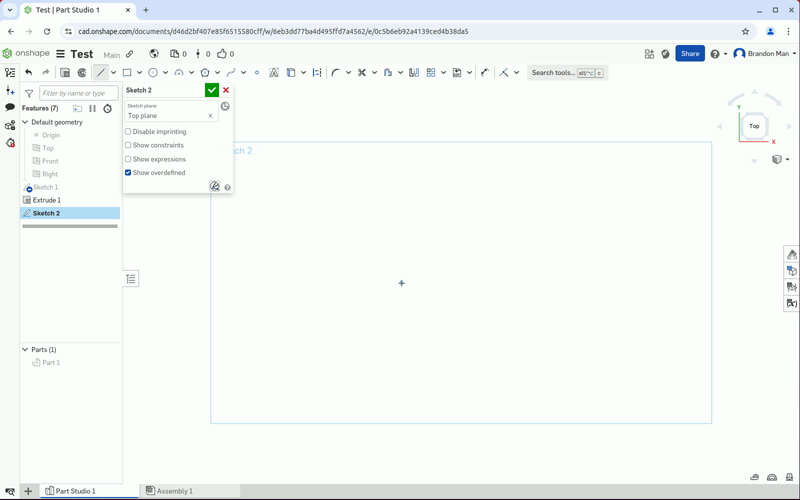
mouse_move(431, 282)
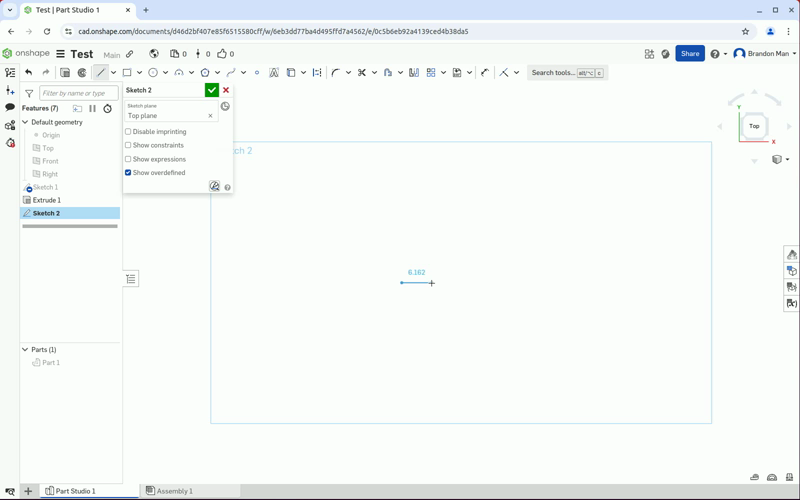
mouse_move(431, 333)
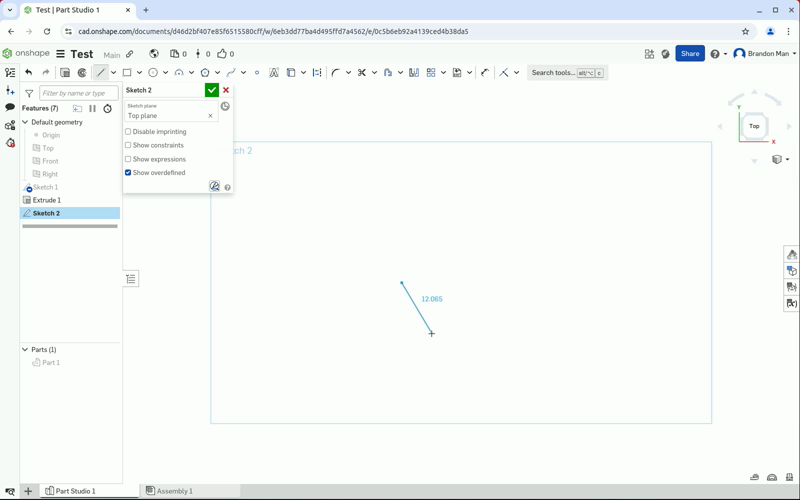
click(431, 333)
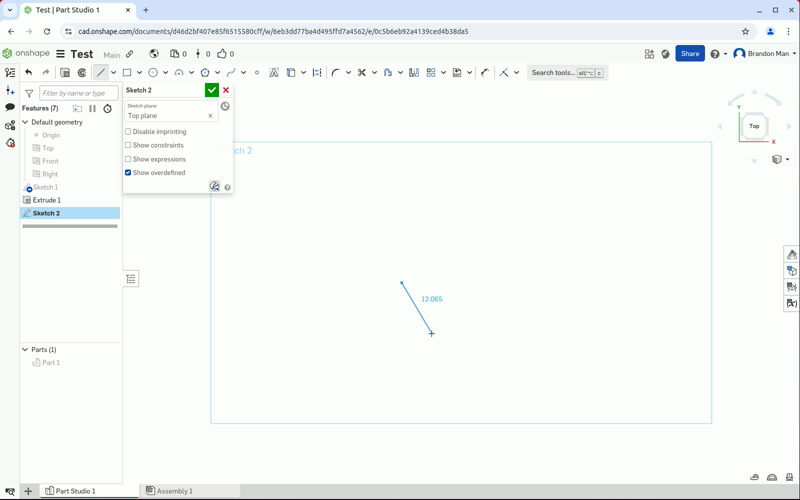
key_up(shift)
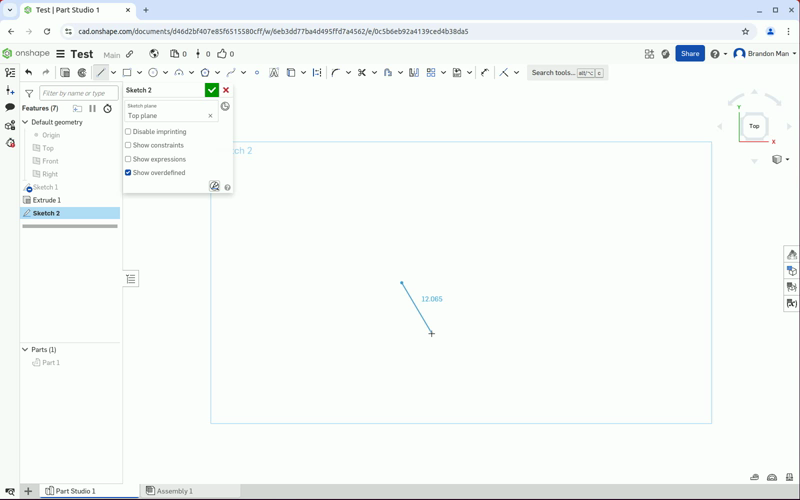
key_down(shift)
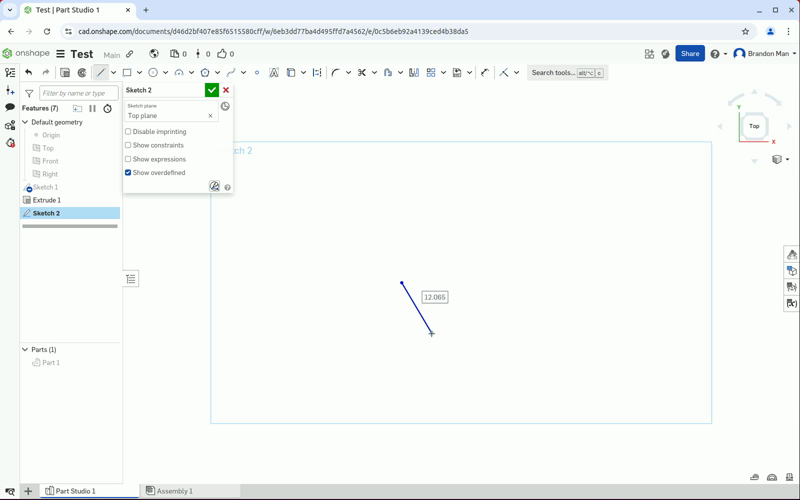
mouse_move(461, 333)
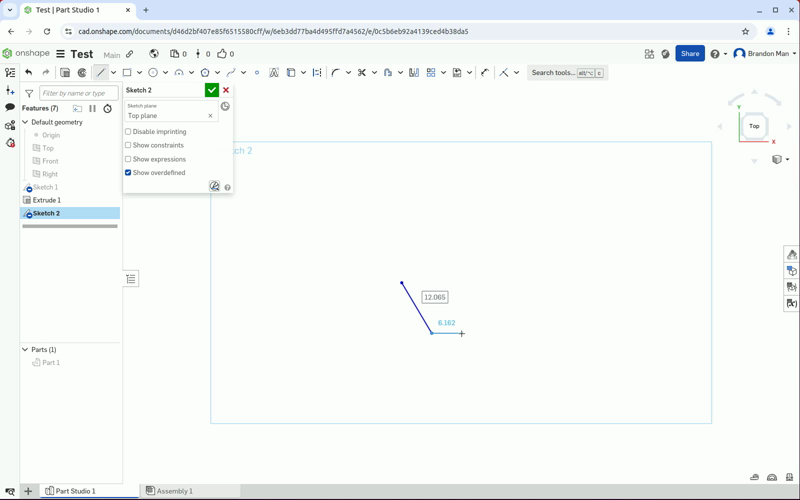
mouse_move(489, 333)
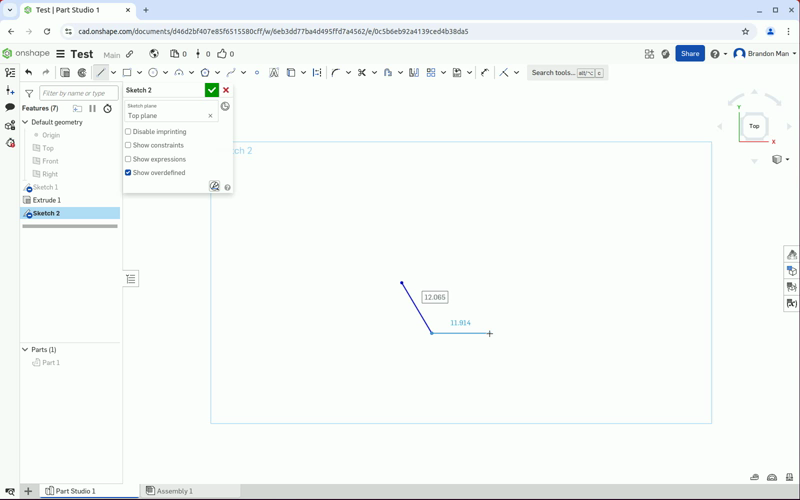
click(489, 333)
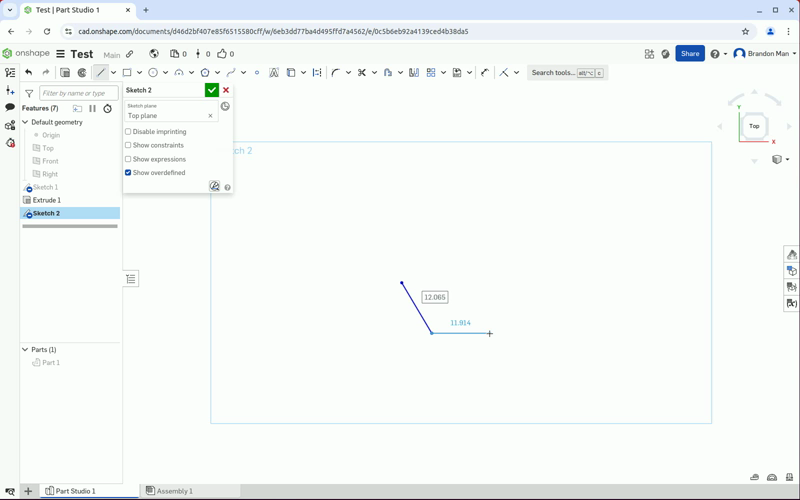
key_up(shift)
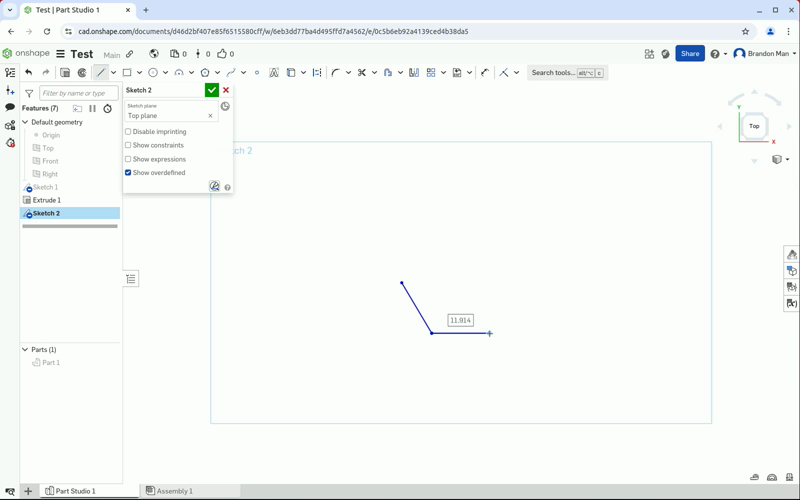
key_down(shift)
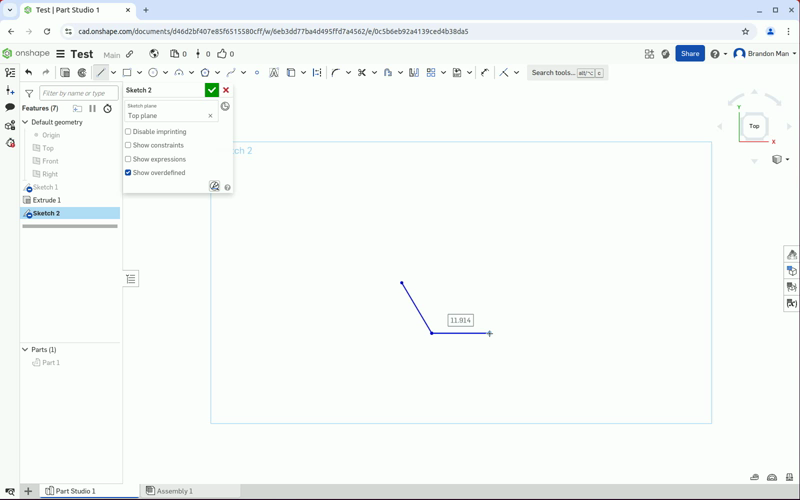
mouse_move(519, 333)
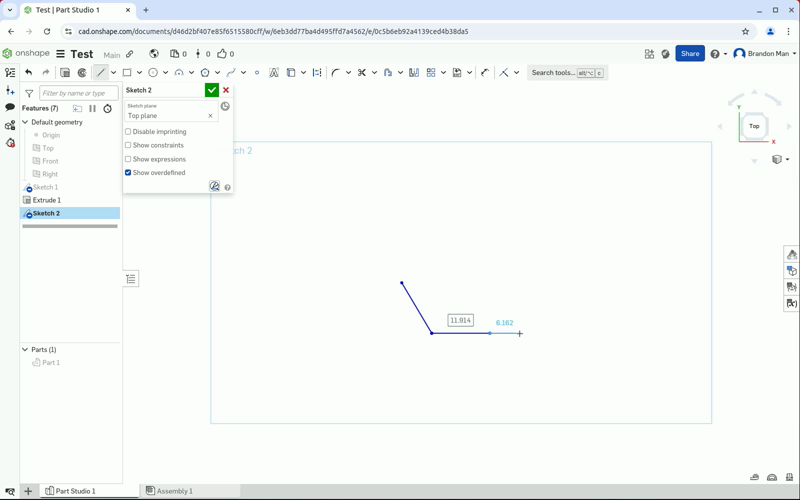
mouse_move(519, 282)
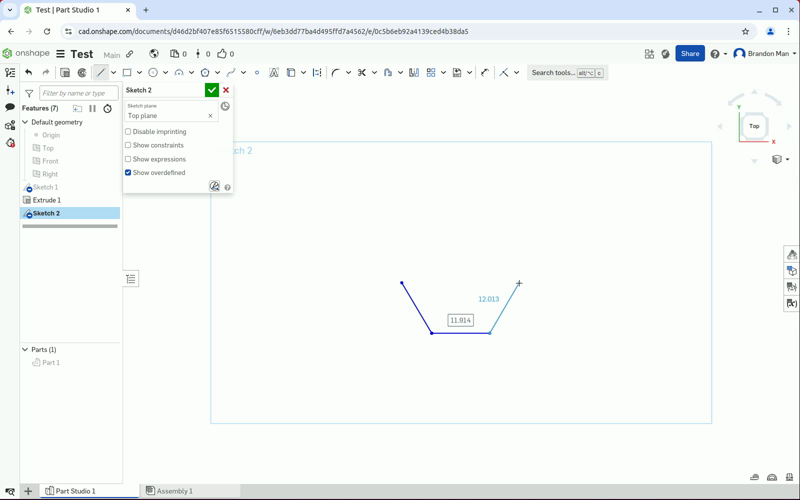
click(519, 282)
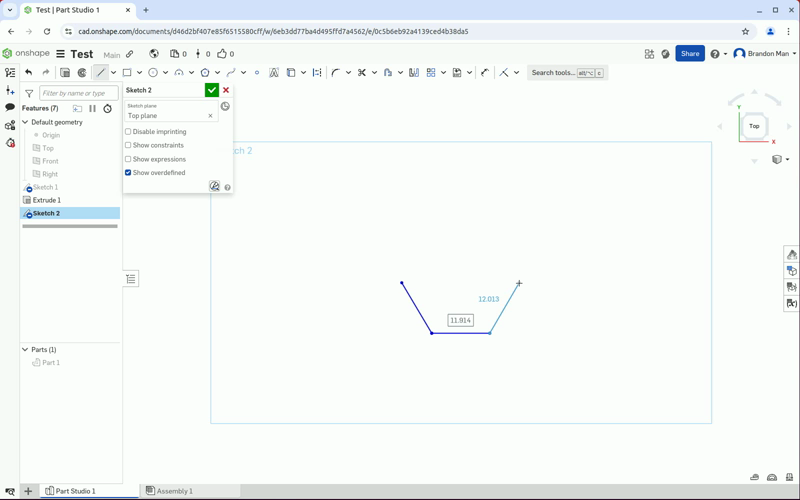
key_up(shift)
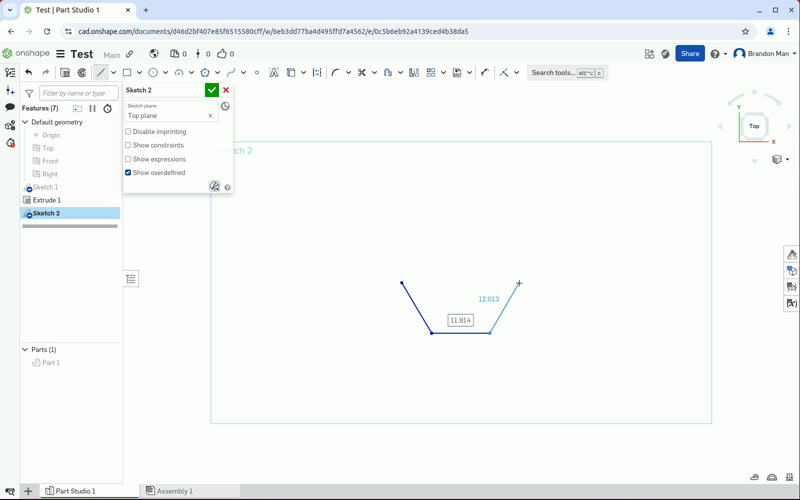
key_down(shift)
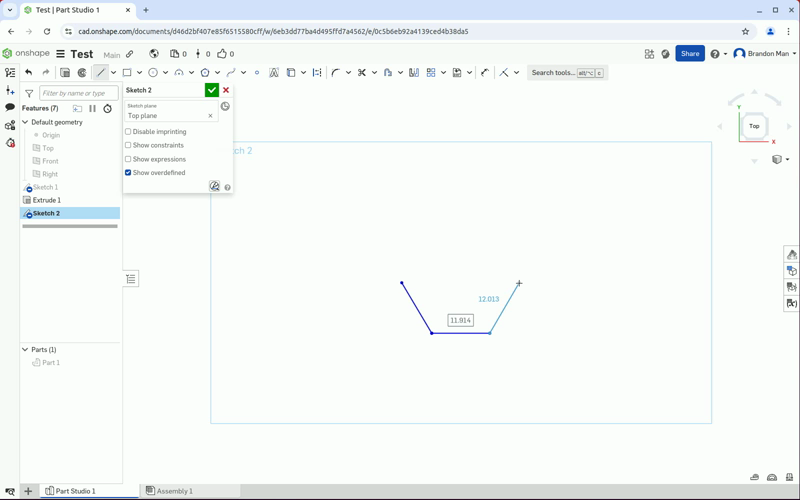
mouse_move(549, 282)
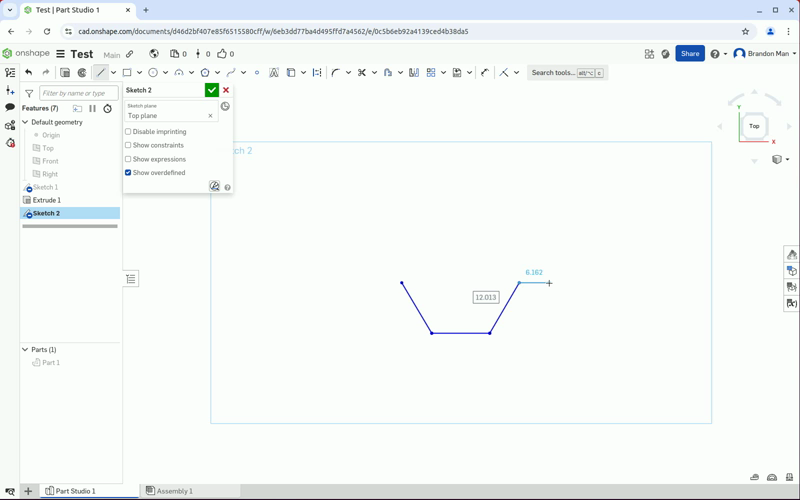
mouse_move(489, 232)
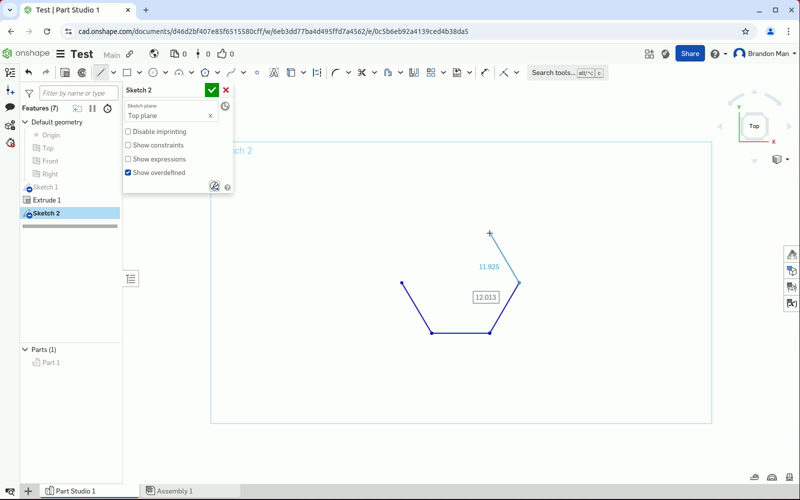
click(489, 232)
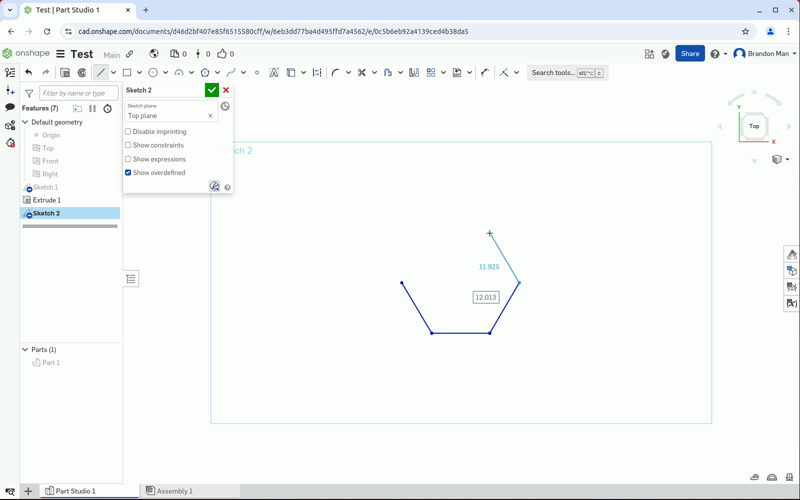
key_up(shift)
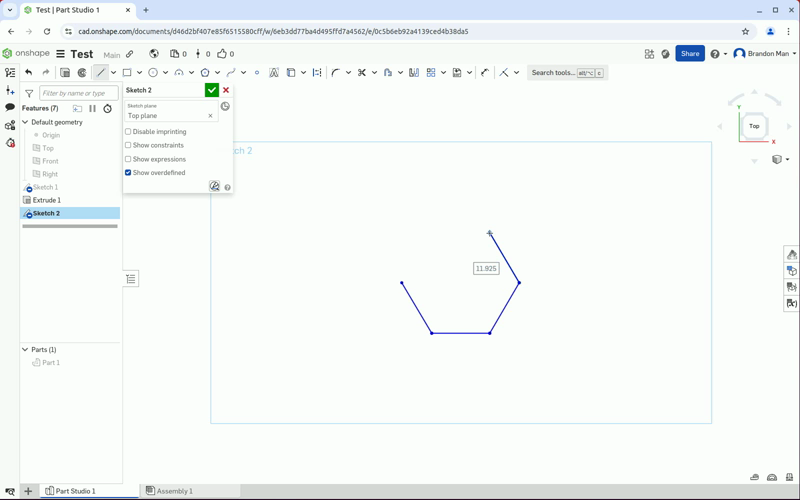
key_down(shift)
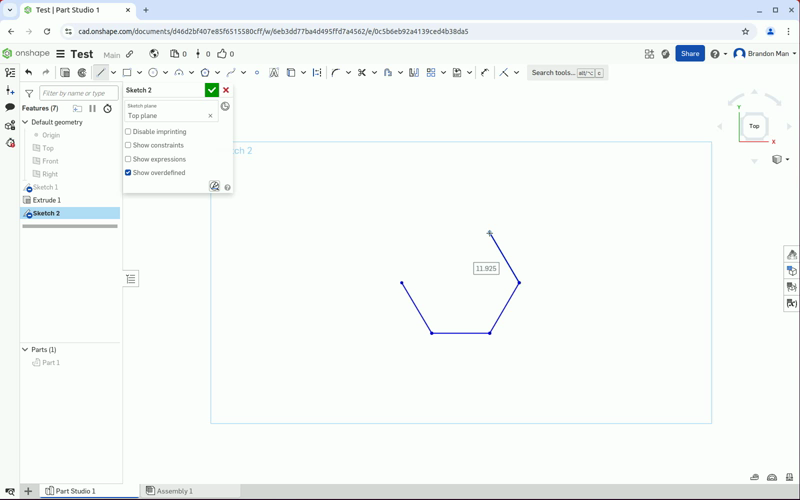
mouse_move(519, 232)
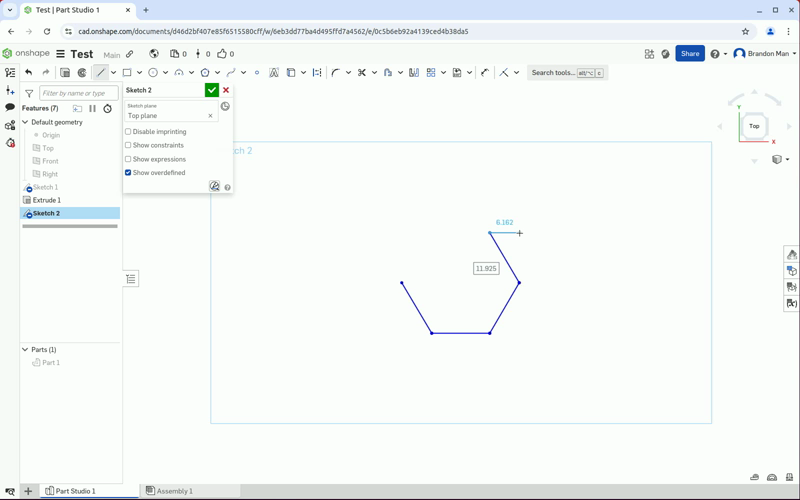
mouse_move(431, 232)
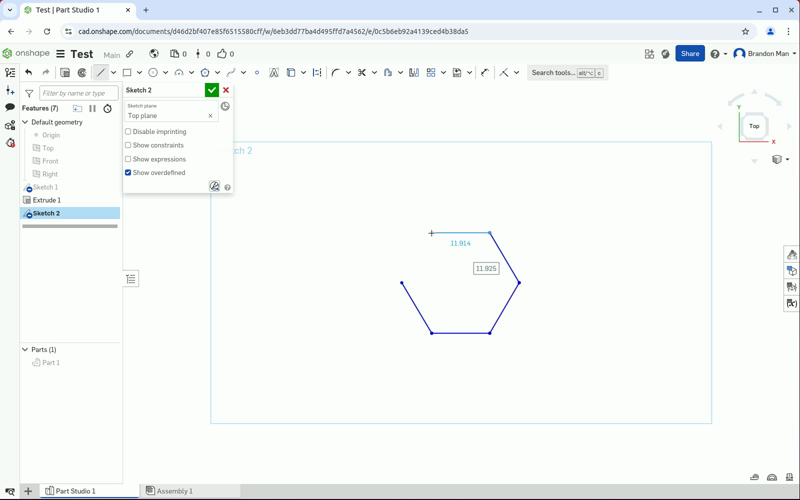
click(431, 232)
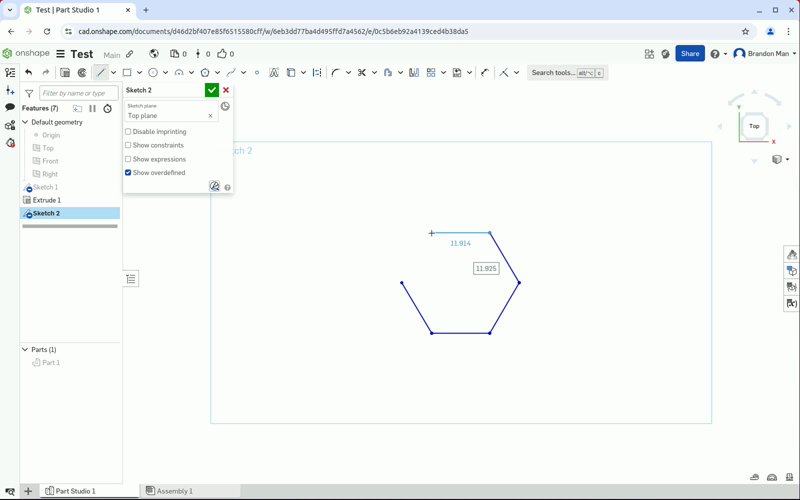
key_up(shift)
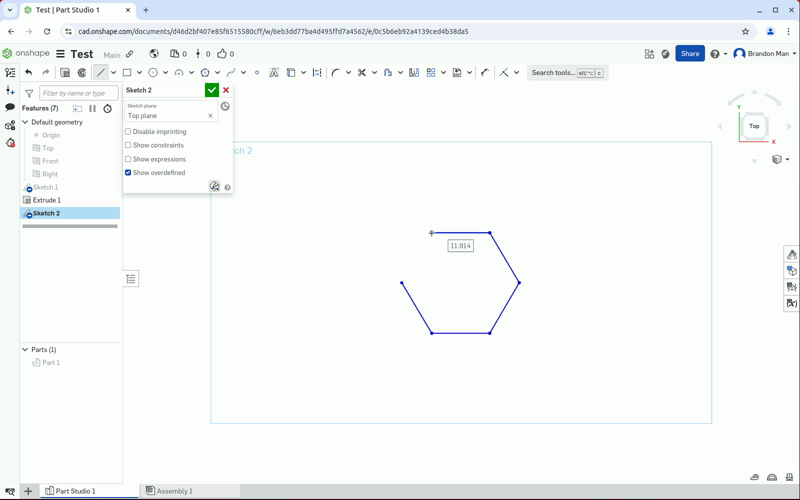
mouse_move(461, 232)
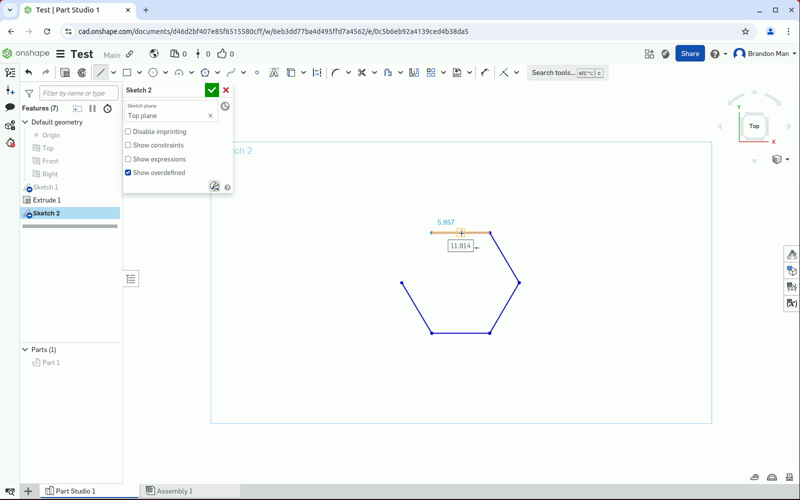
key_down(shift)
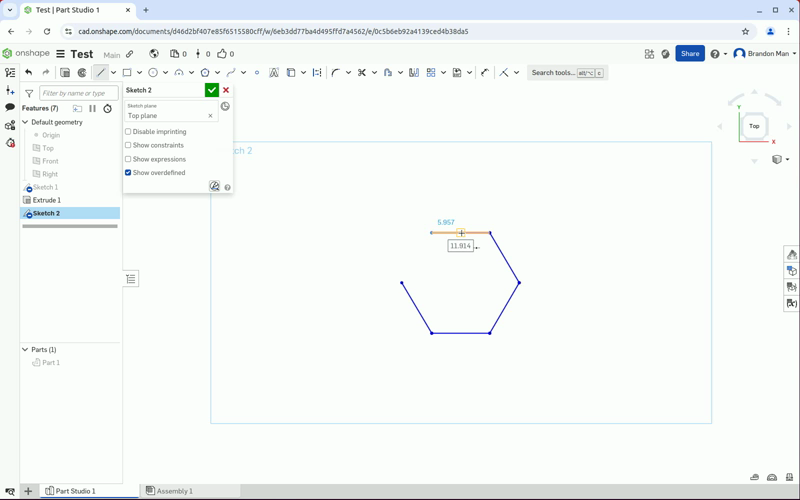
mouse_move(401, 282)
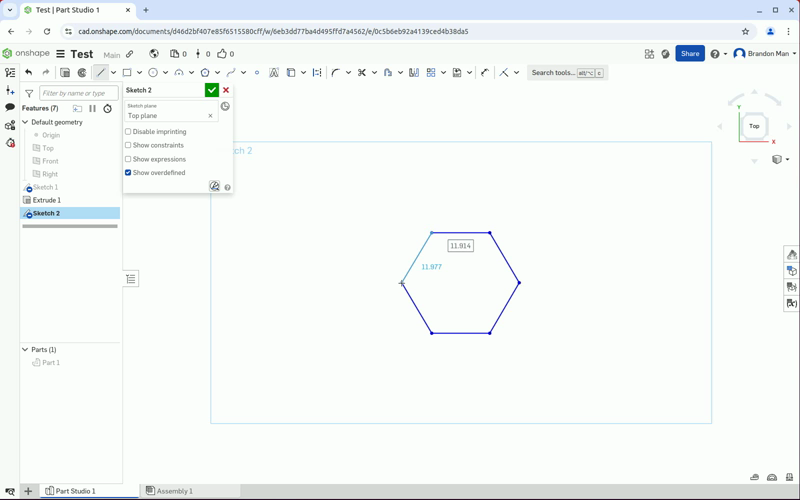
key_up(shift)
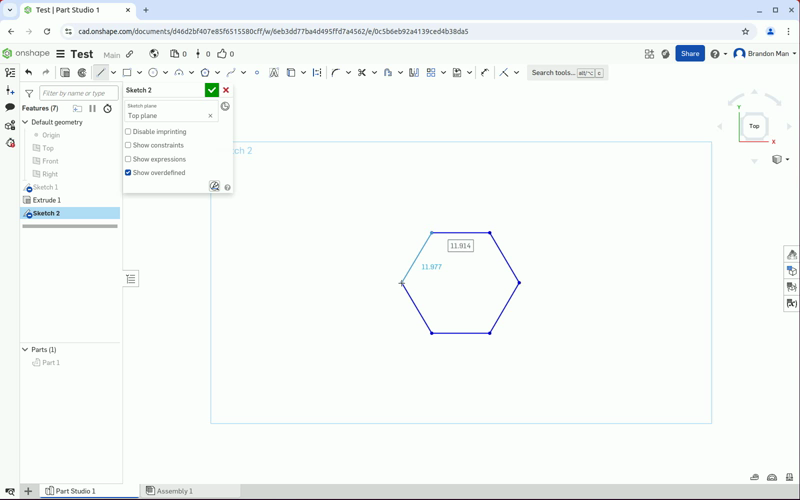
click(401, 282)
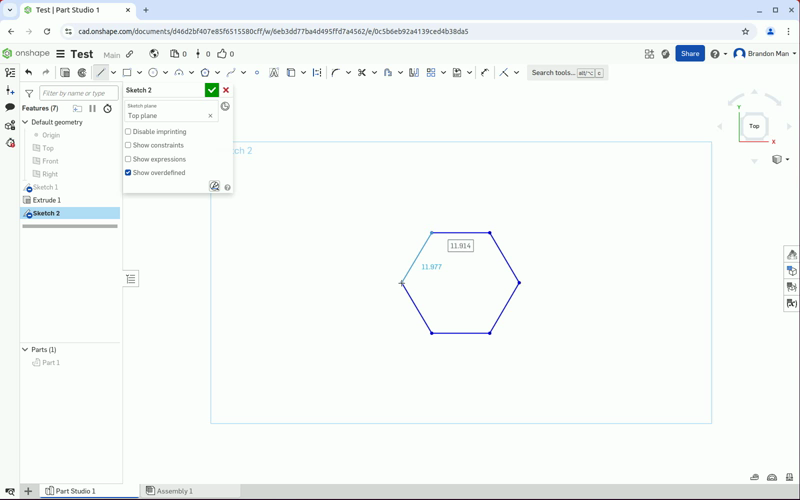
key(esc)
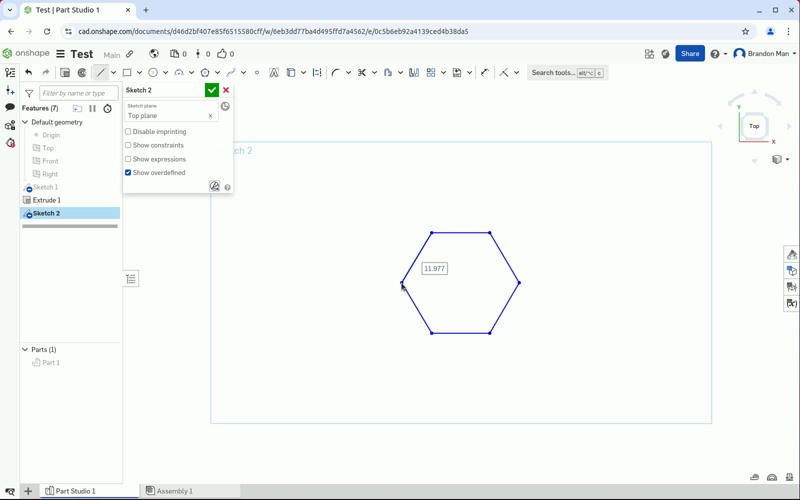
mouse_move(450, 246)
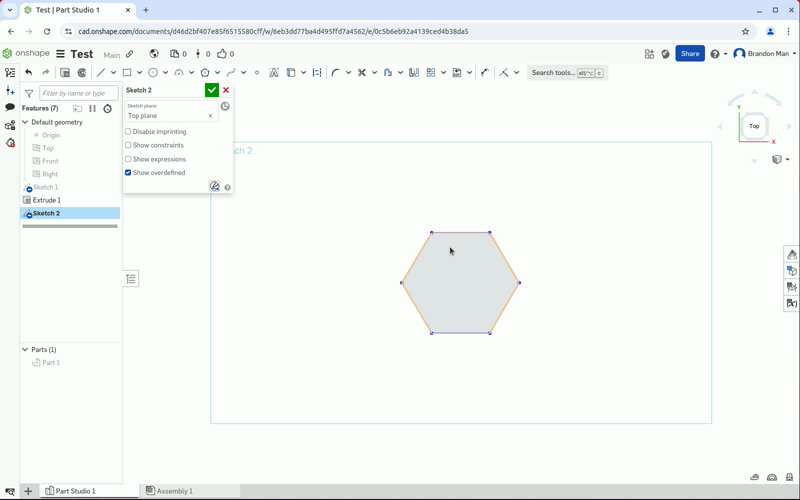
click(450, 246)
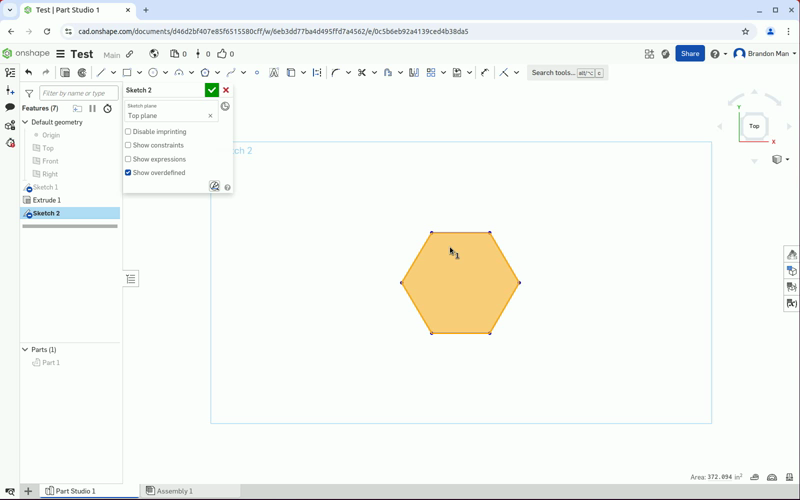
mouse_move(73, 352)
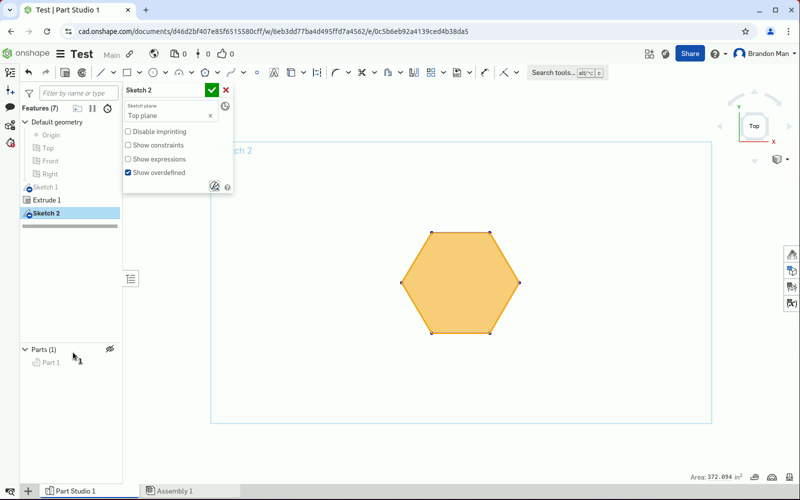
key(shift+y)
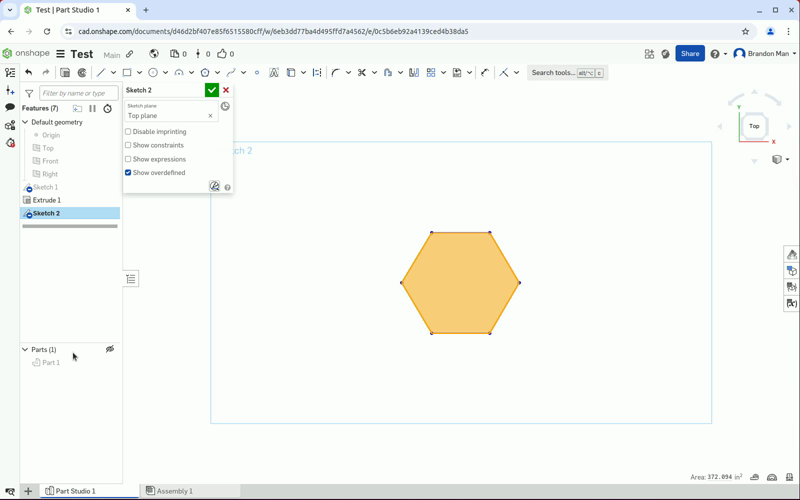
key(shift+e)
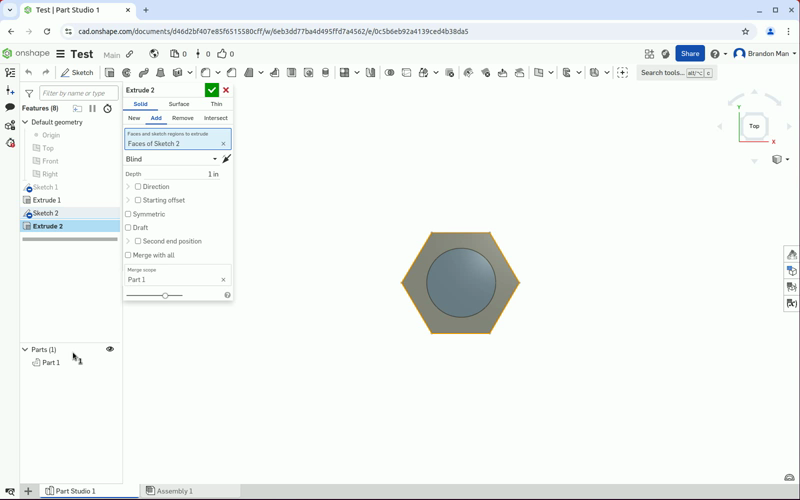
mouse_move(143, 106)
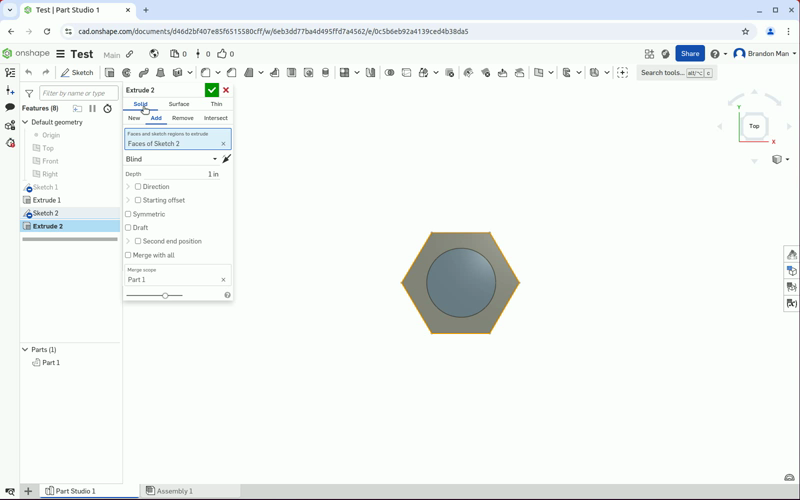
click(143, 106)
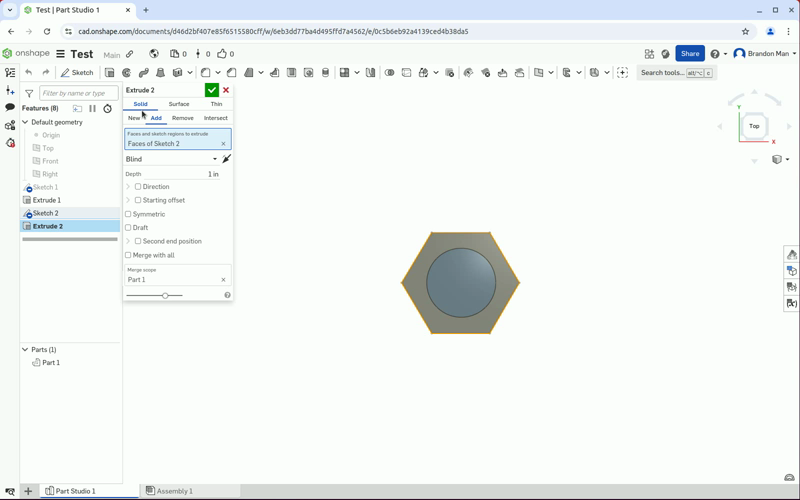
mouse_move(137, 120)
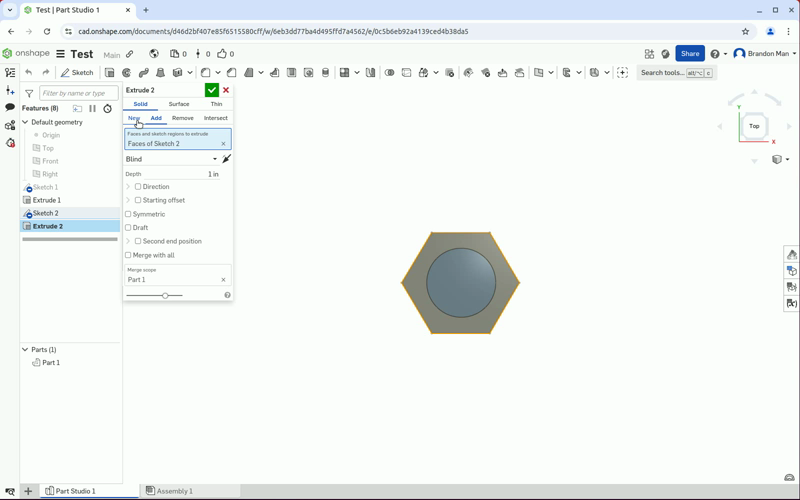
click(137, 120)
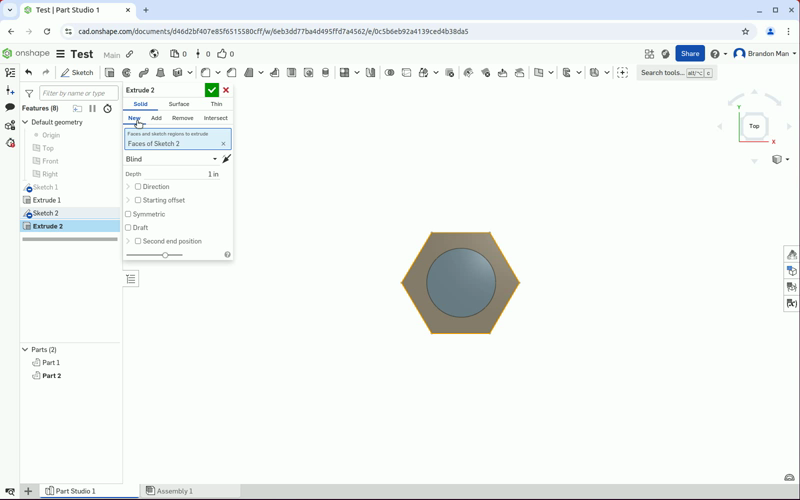
key(tab, 4)
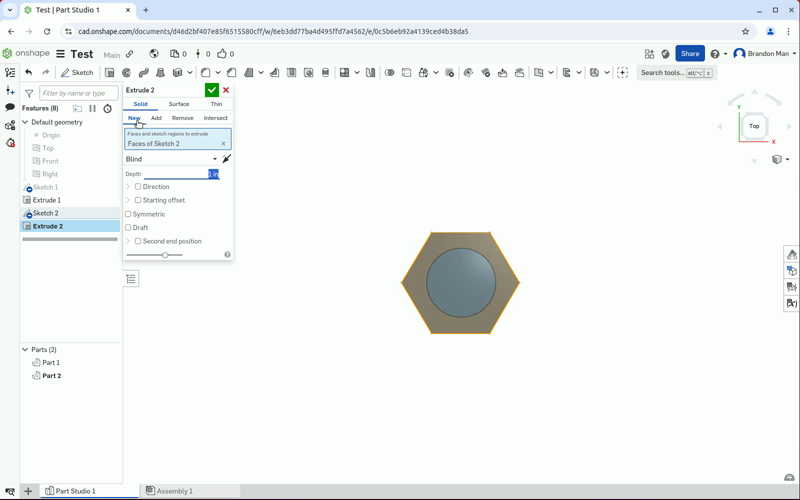
text(-8.666)
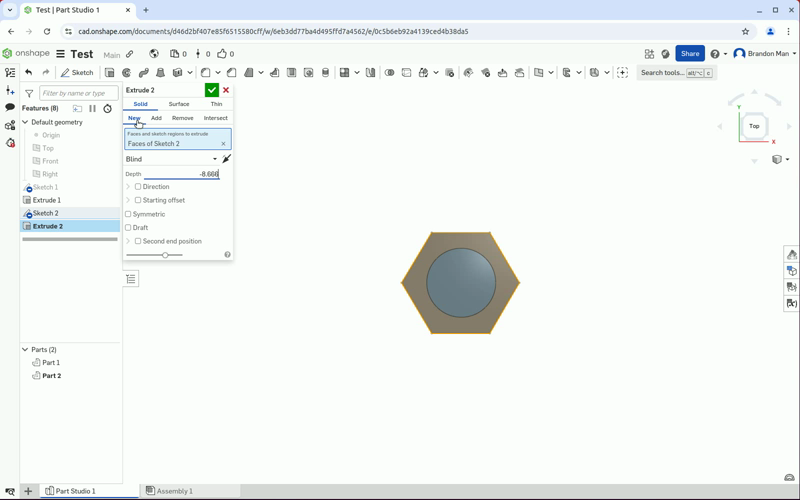
key(enter)
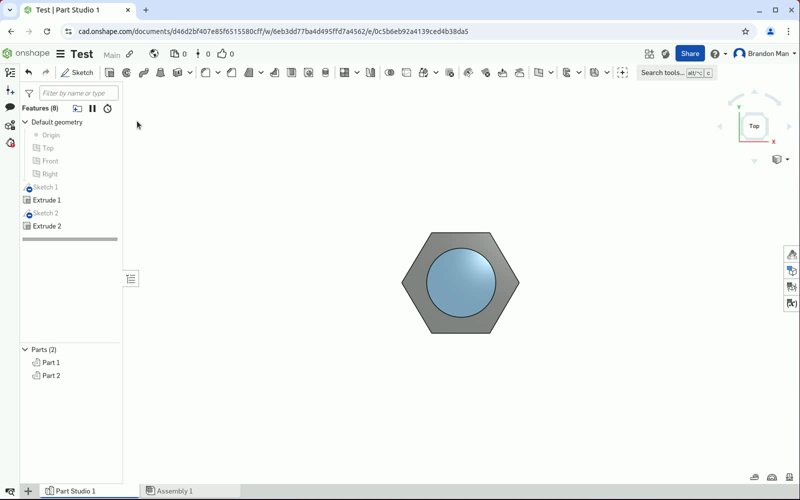
key(shift+h)
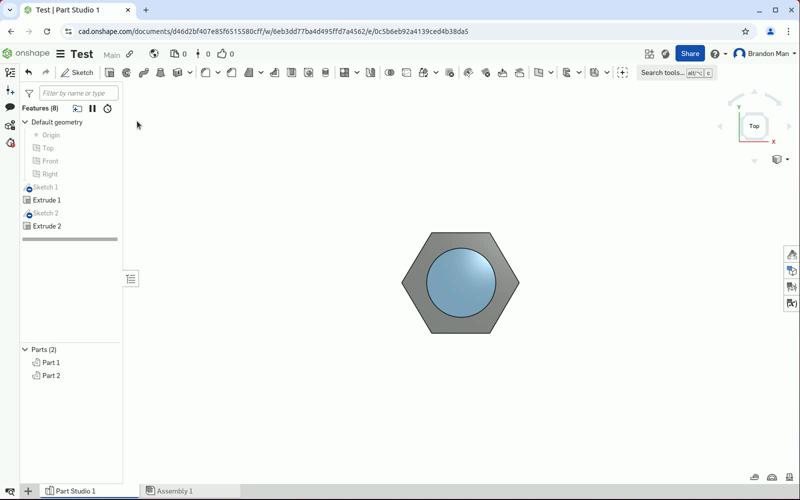
key(shift+h)
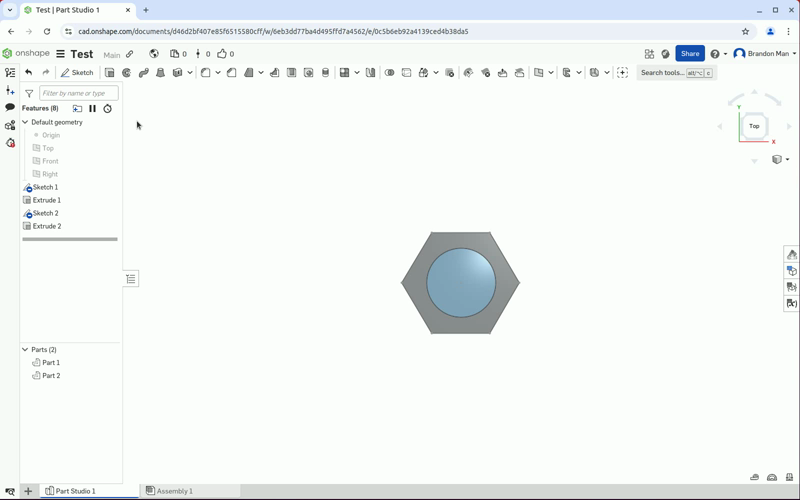
key(shift+7)
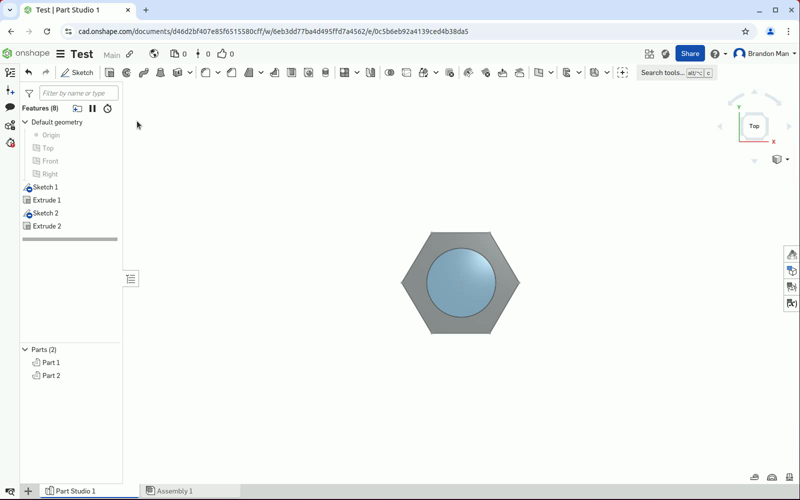
key(up, 3)
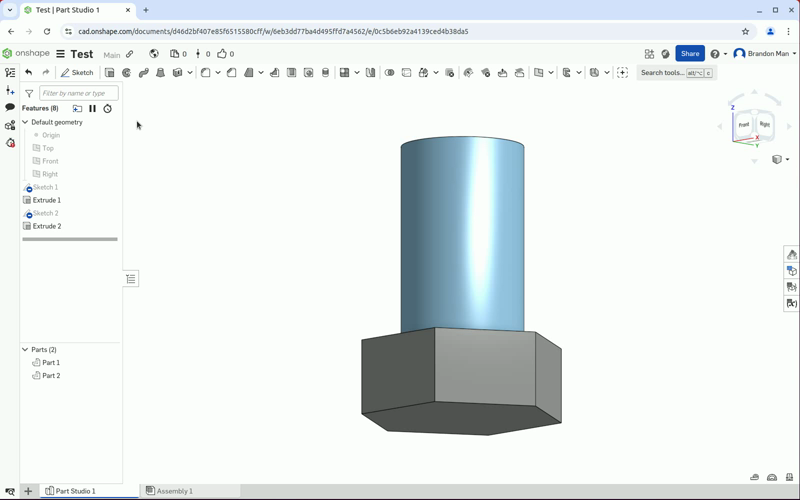
key(left, 3)
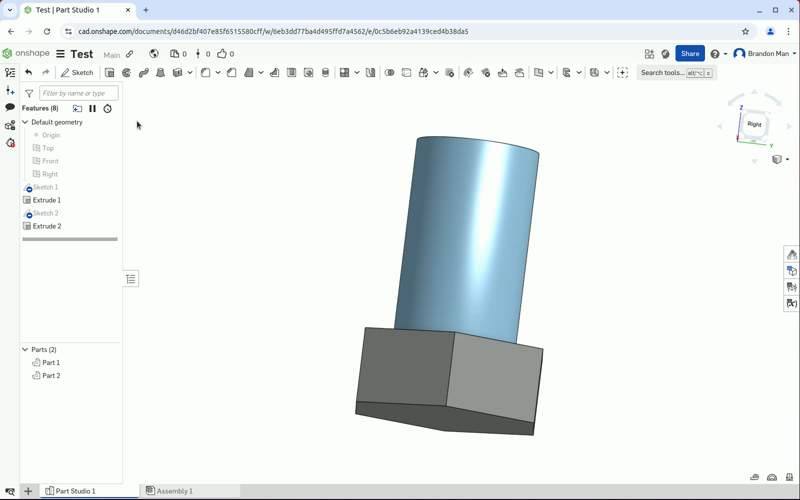
key(right, 3)
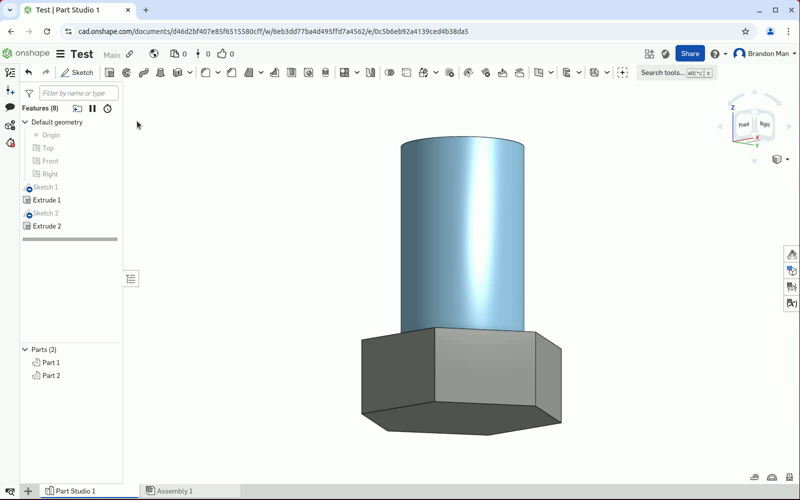
key(down, 3)
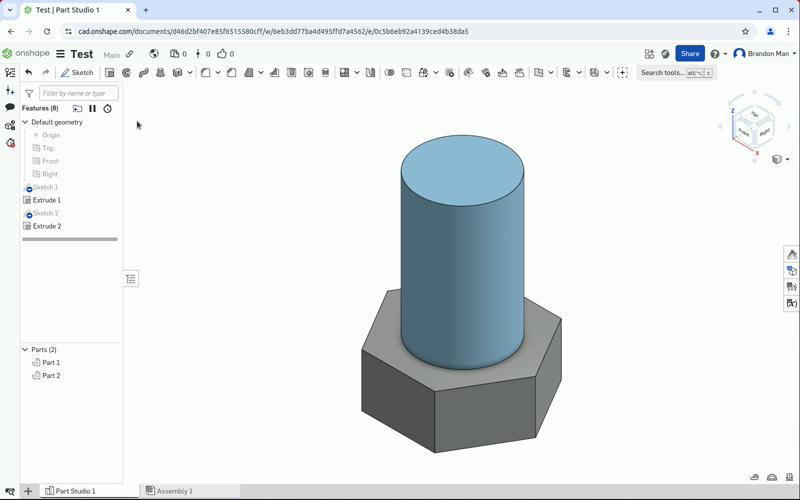
mouse_move(73, 189)
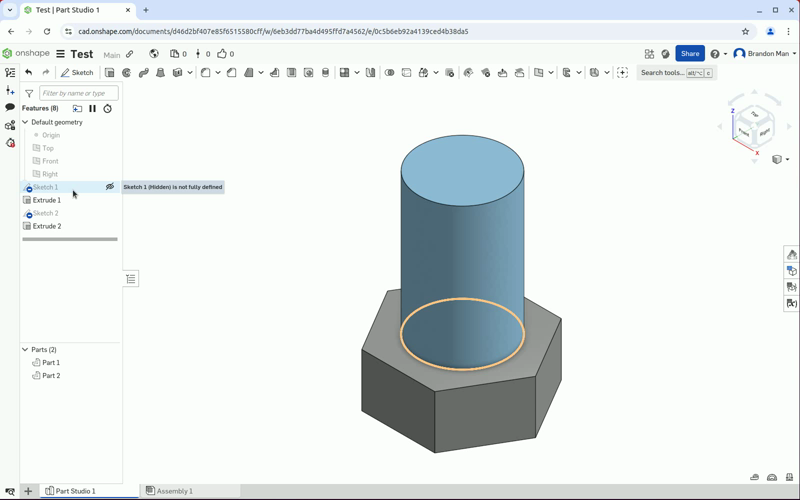
click(73, 189)